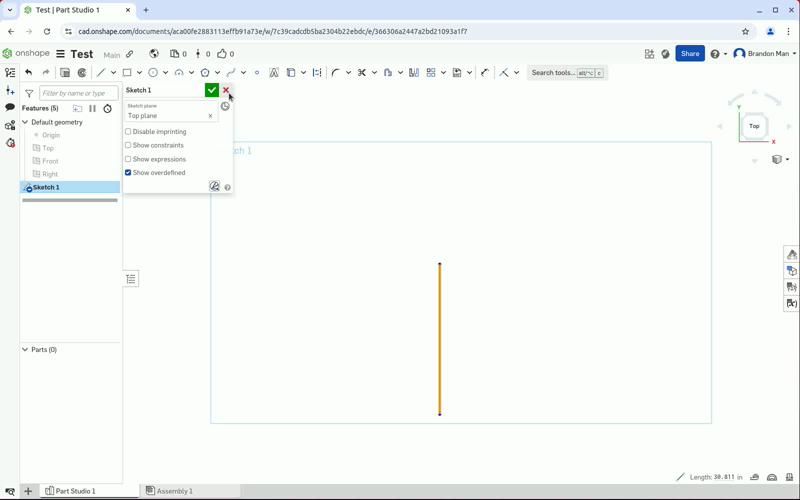
key(shift+h)
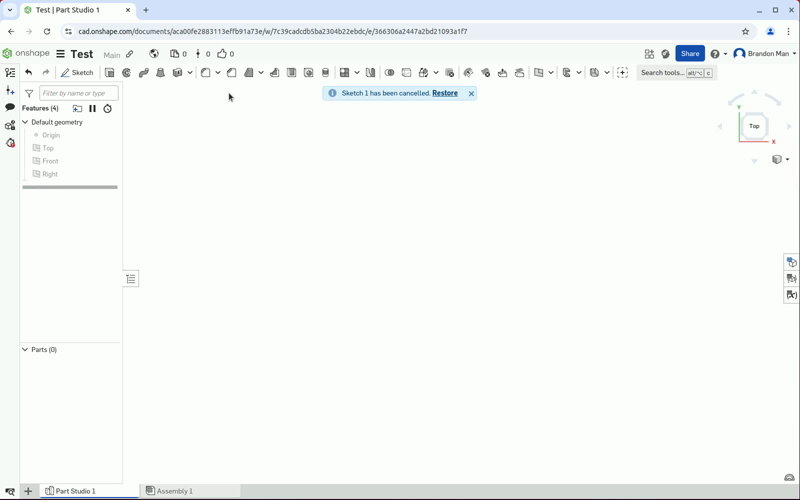
mouse_move(73, 352)
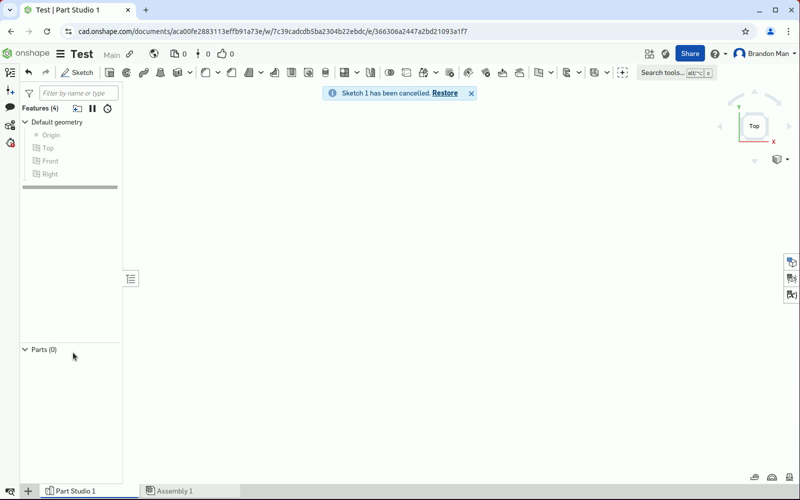
key(y)
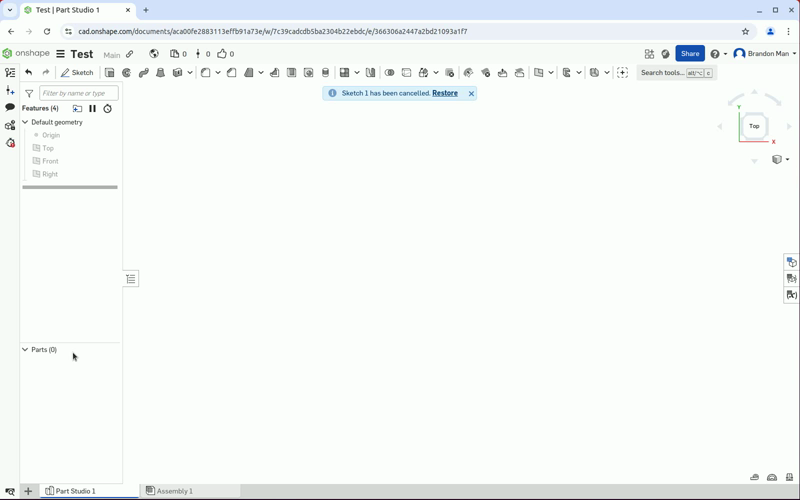
key(shift+p)
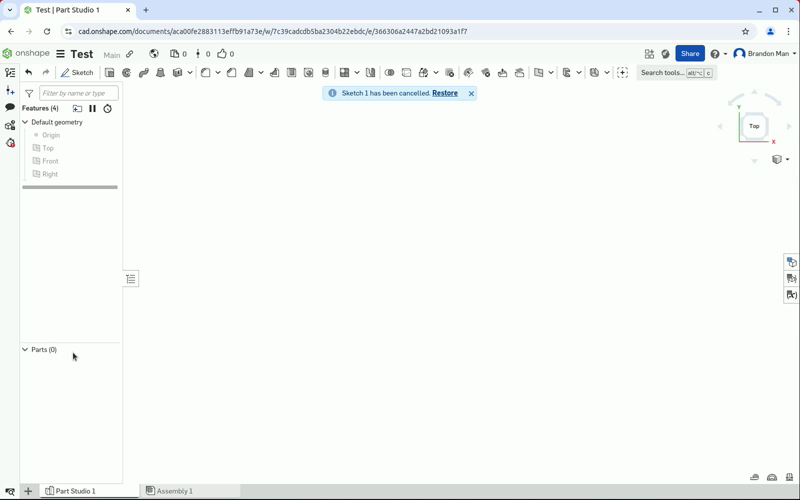
key(space)
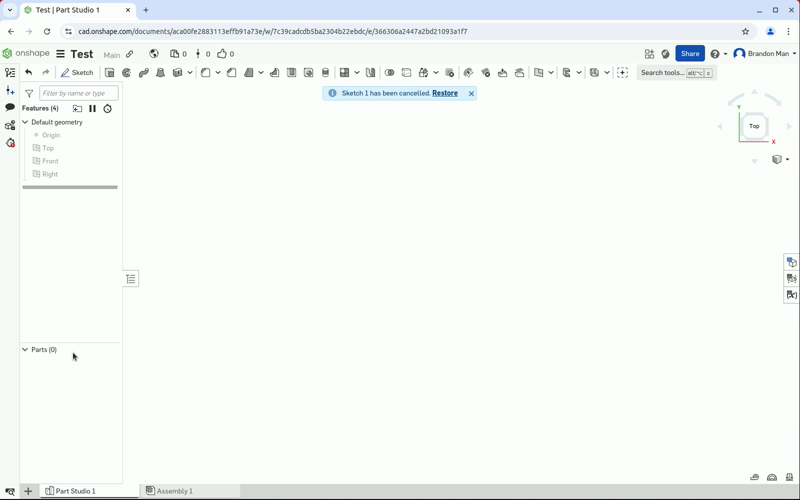
key_down(shift)
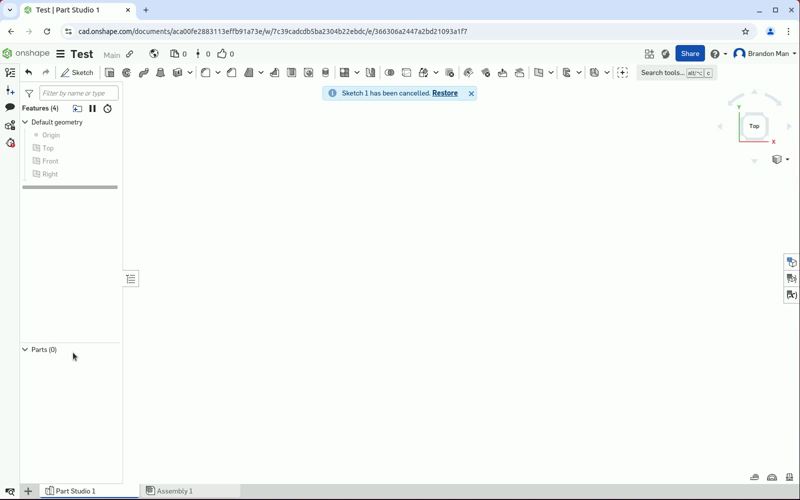
key(up)
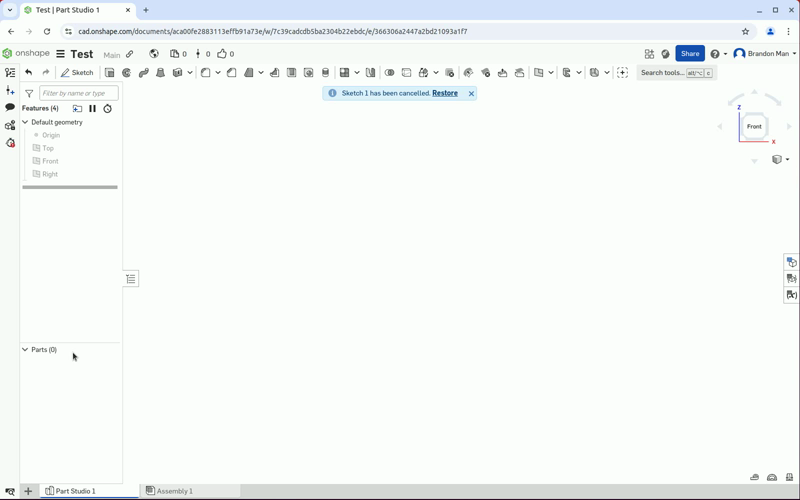
key_up(shift)
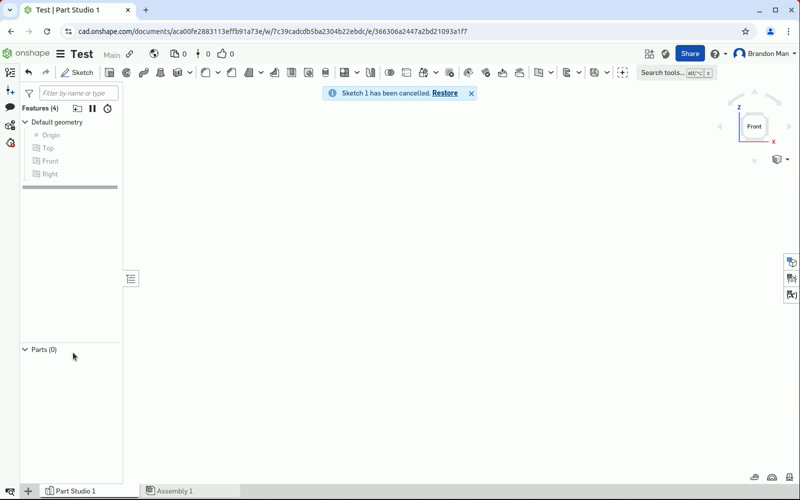
mouse_move(73, 352)
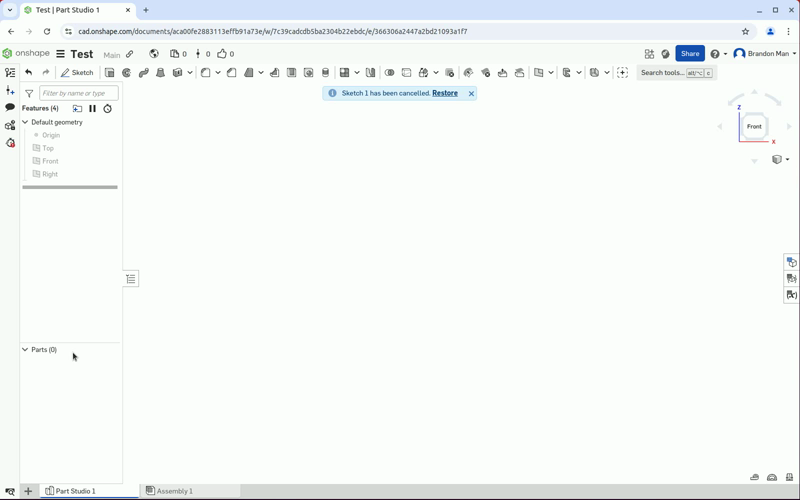
key(shift+y)
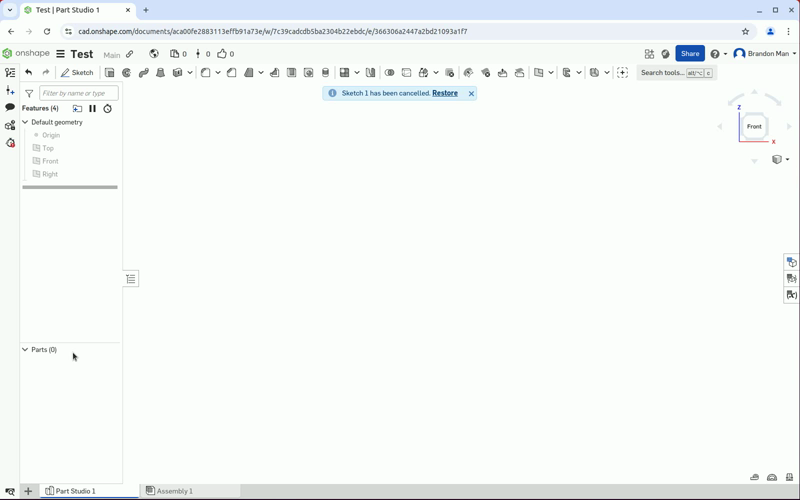
key(shift+s)
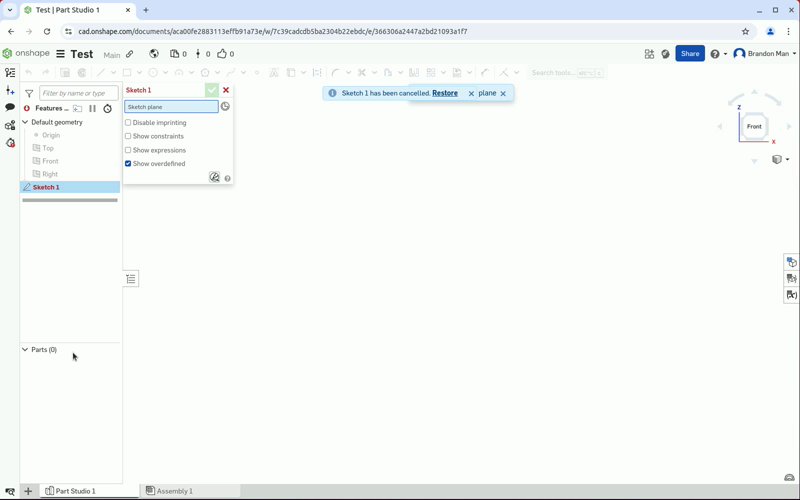
mouse_move(73, 163)
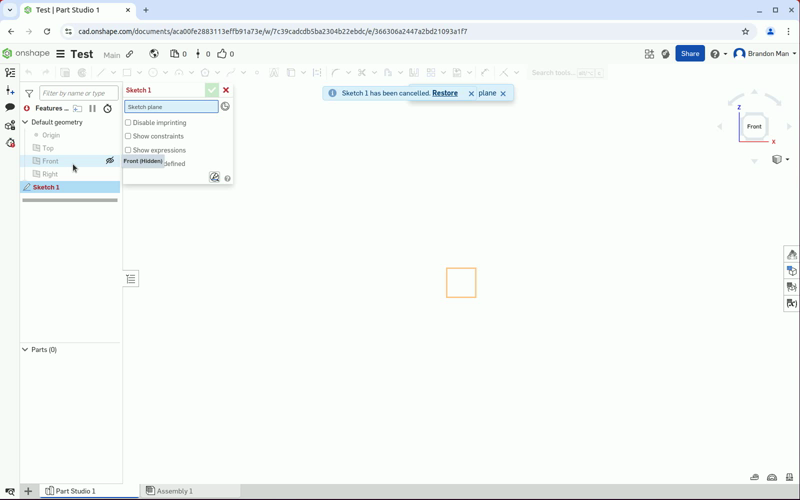
click(73, 163)
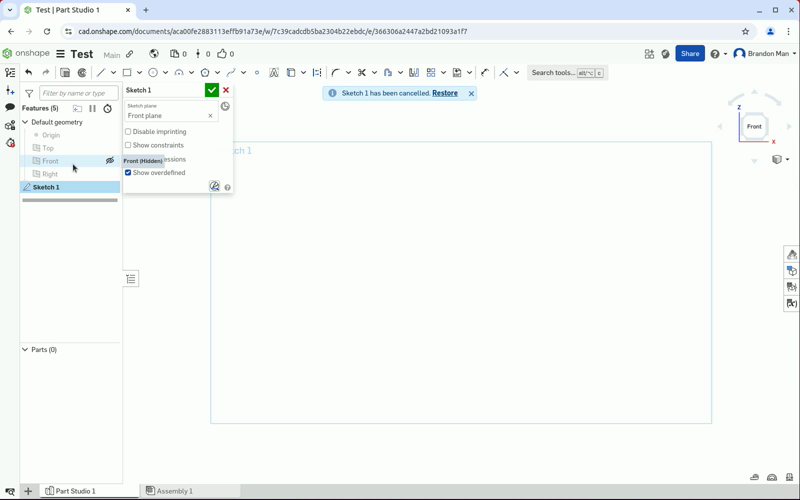
mouse_move(73, 352)
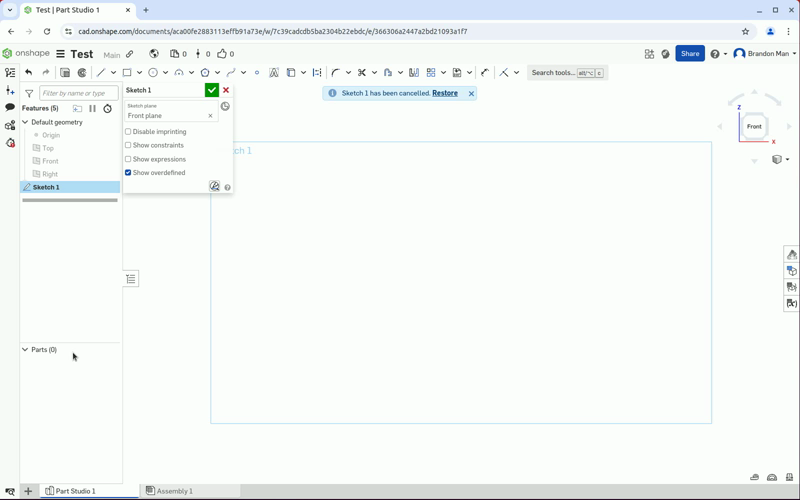
key(y)
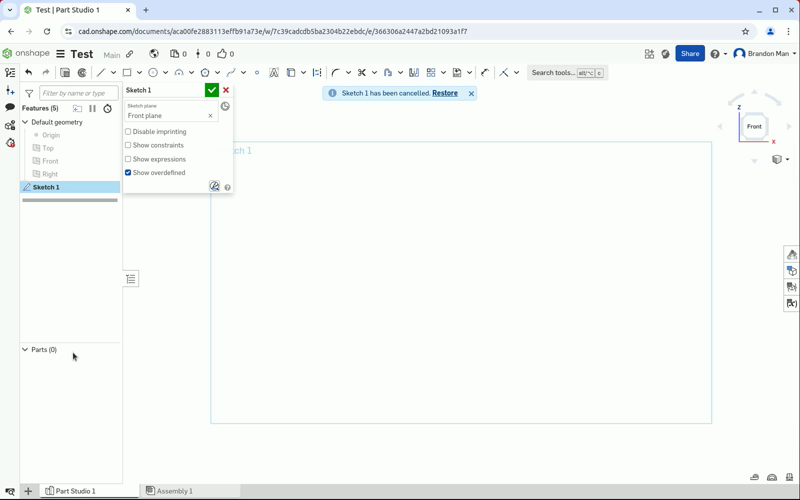
key(l)
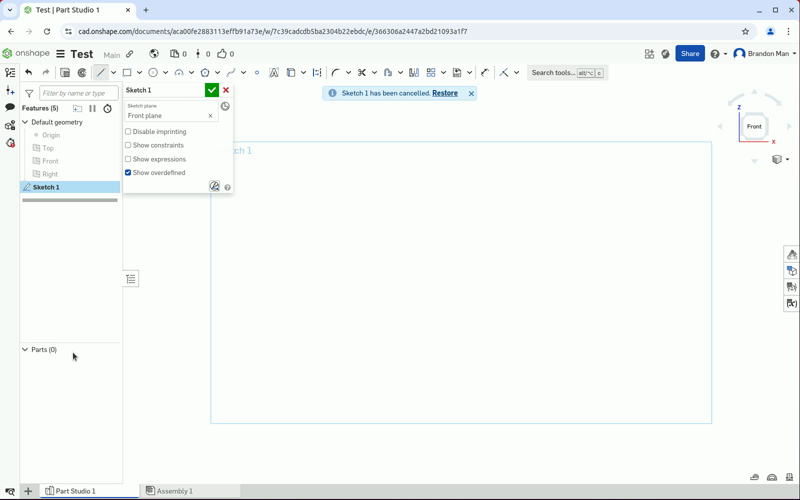
key_down(shift)
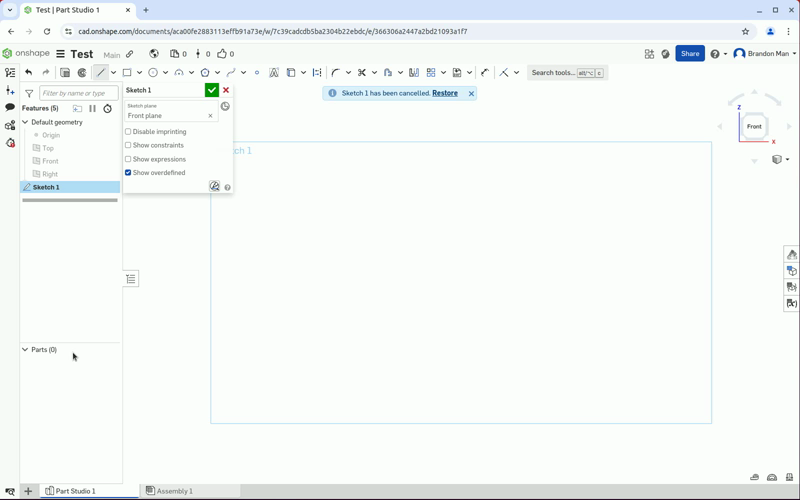
mouse_move(460, 282)
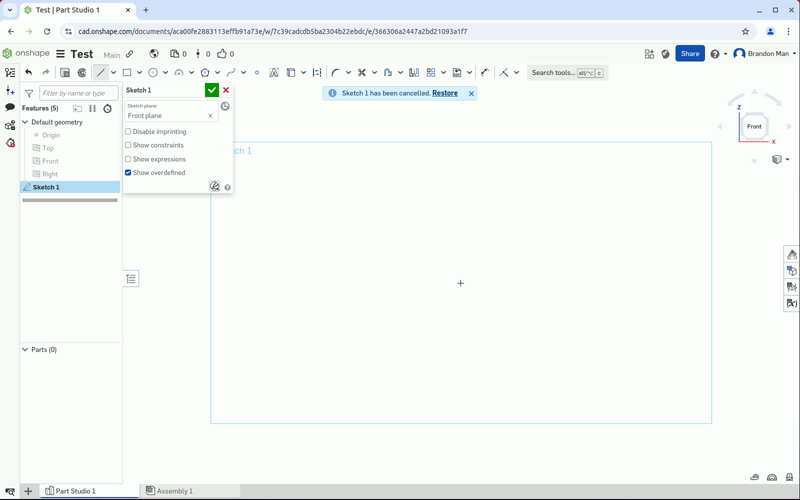
click(460, 282)
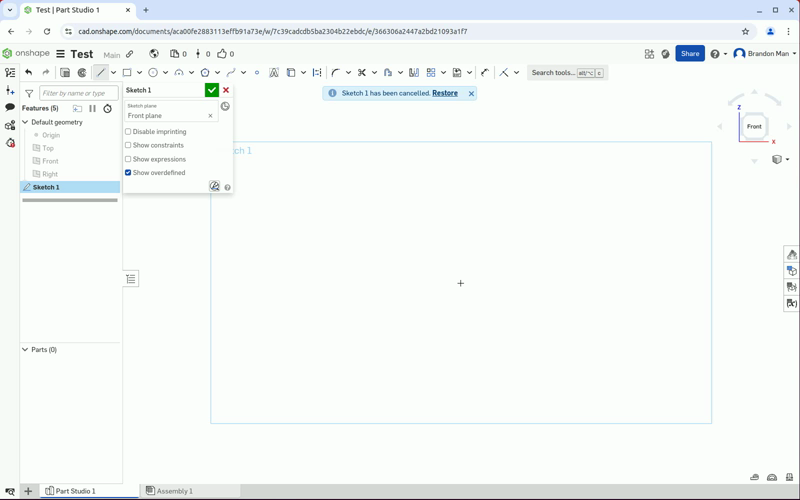
key_up(shift)
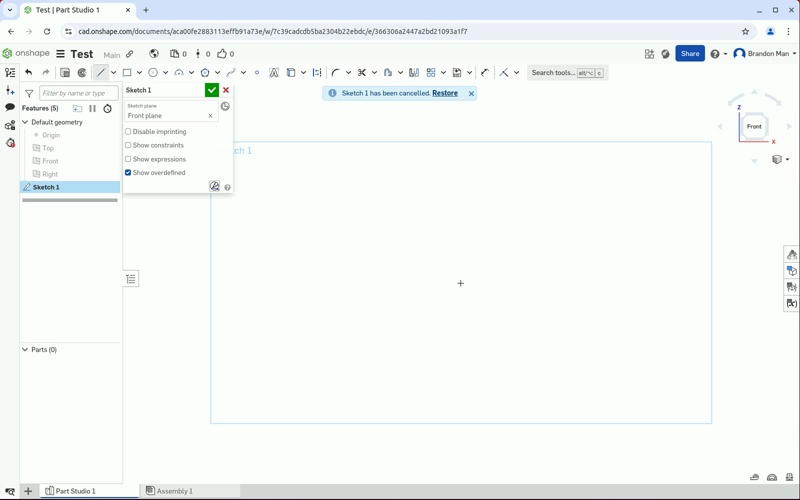
key_down(shift)
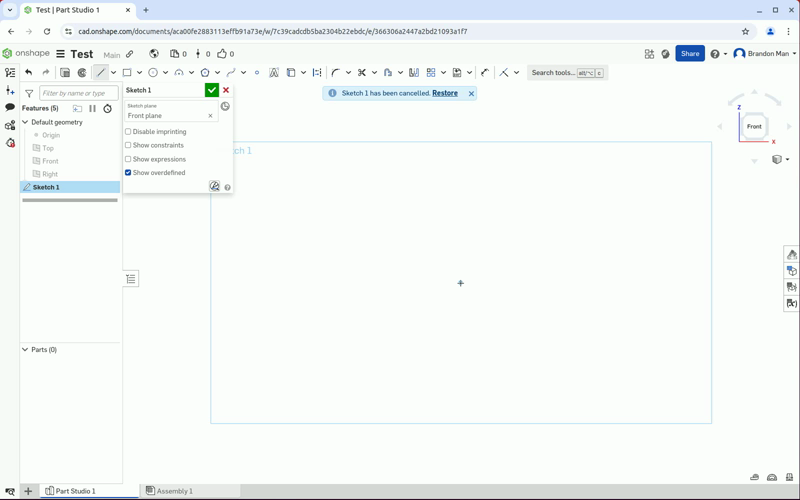
mouse_move(573, 282)
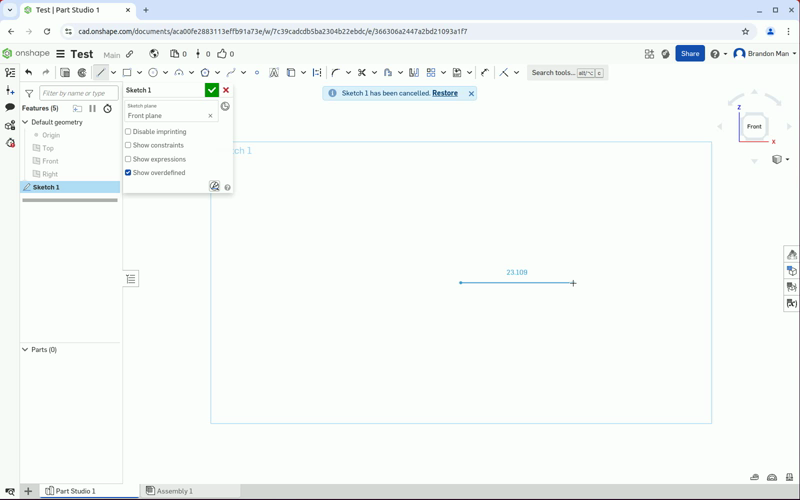
click(573, 282)
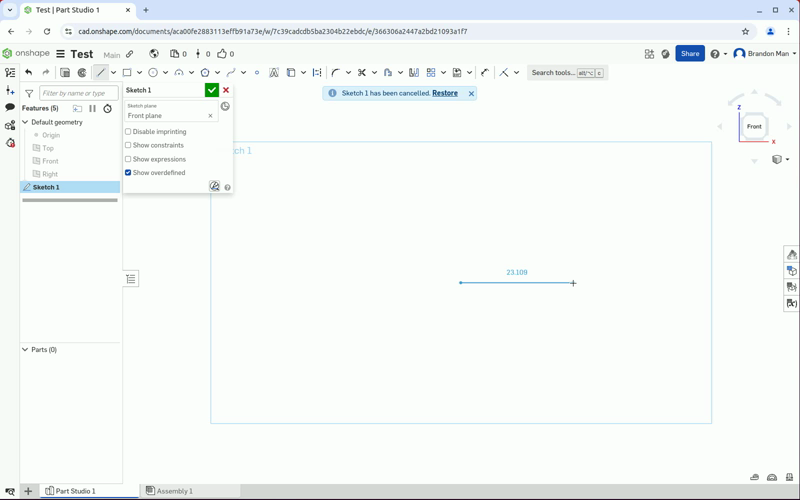
key_up(shift)
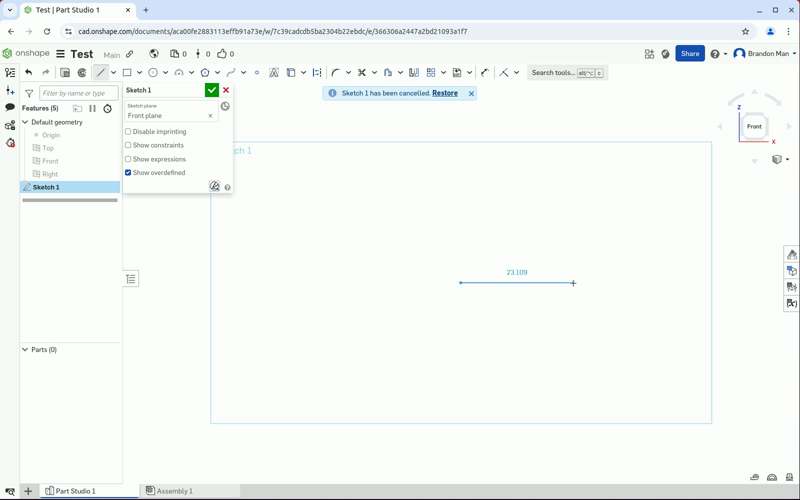
key_down(shift)
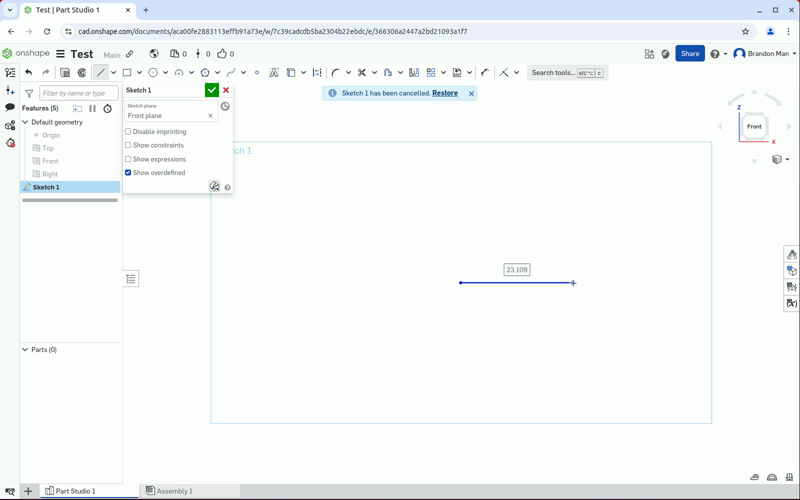
mouse_move(589, 282)
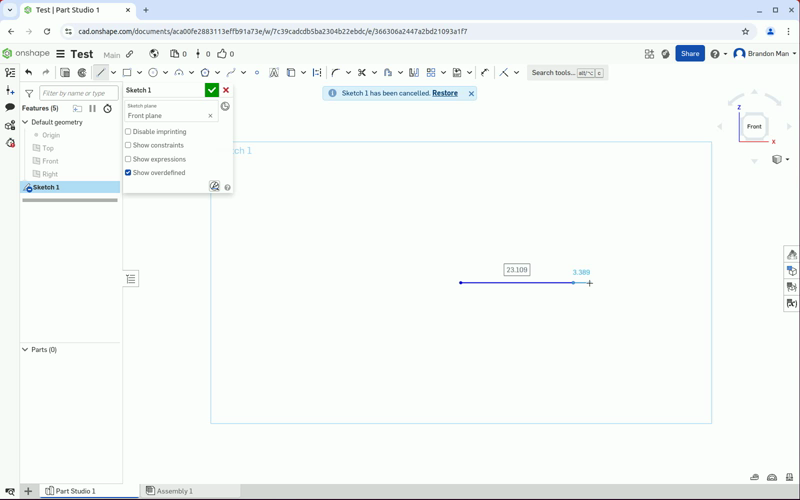
mouse_move(573, 225)
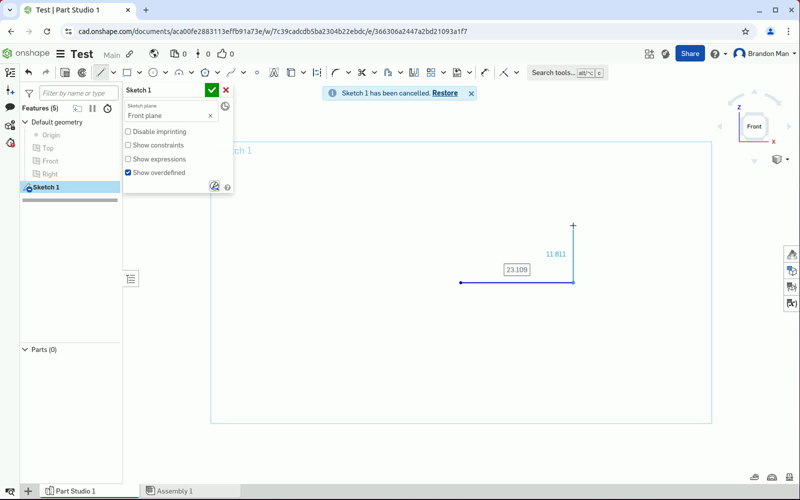
click(573, 225)
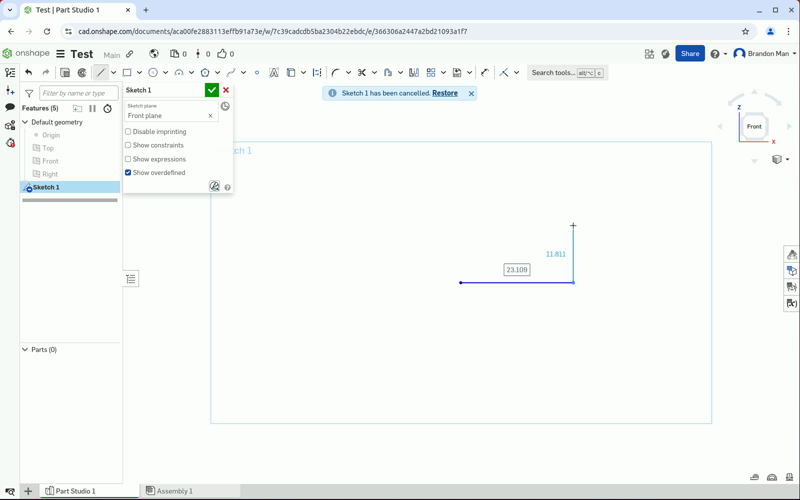
key_up(shift)
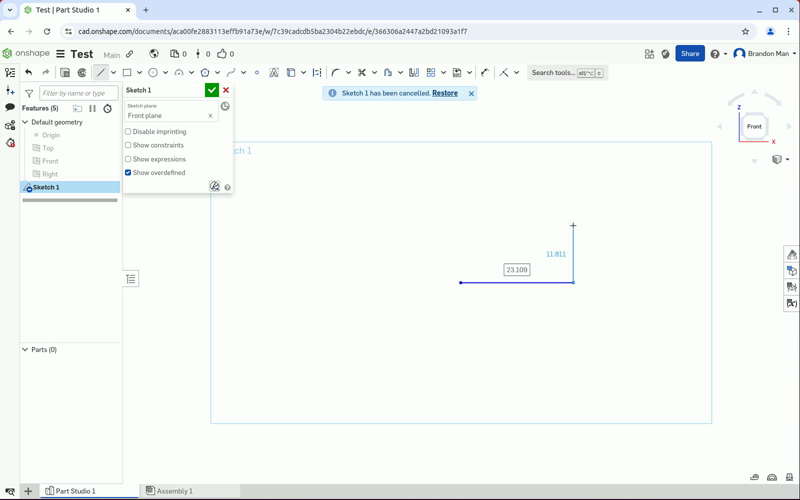
key_down(shift)
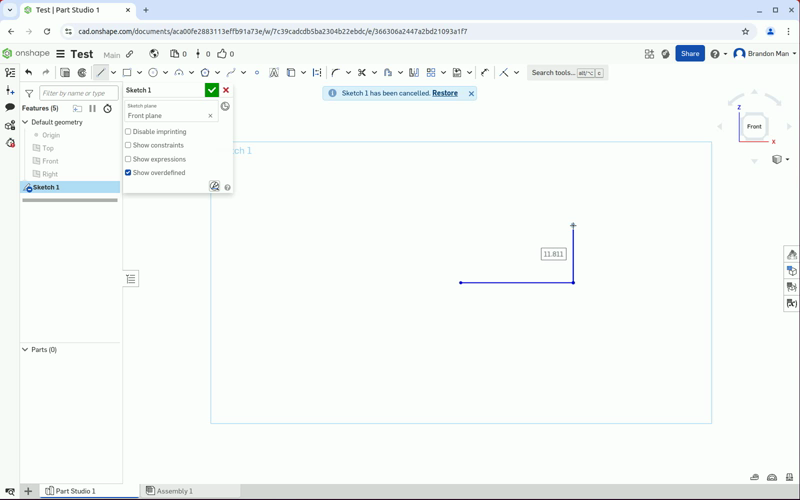
mouse_move(460, 225)
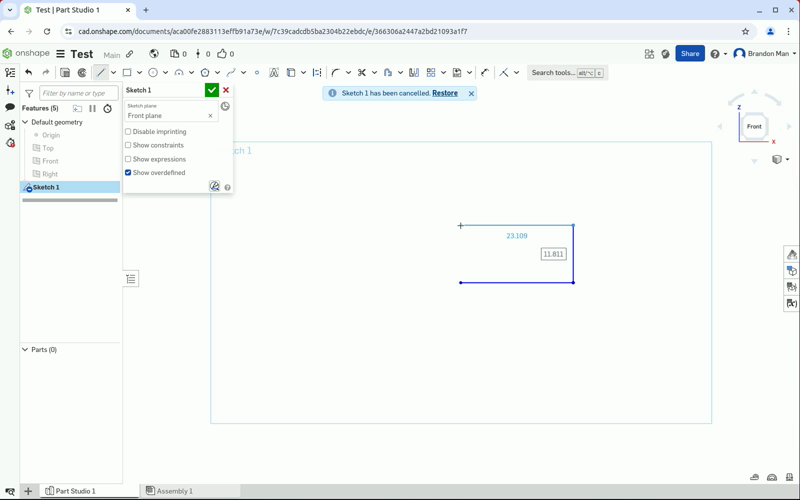
click(460, 225)
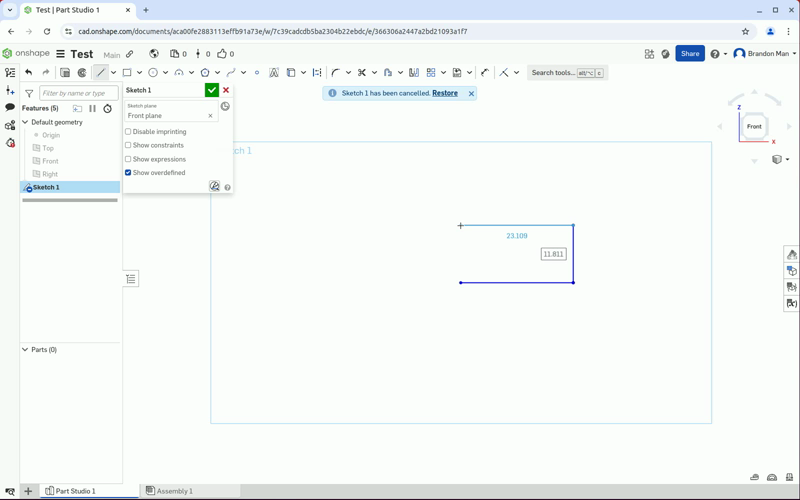
key_up(shift)
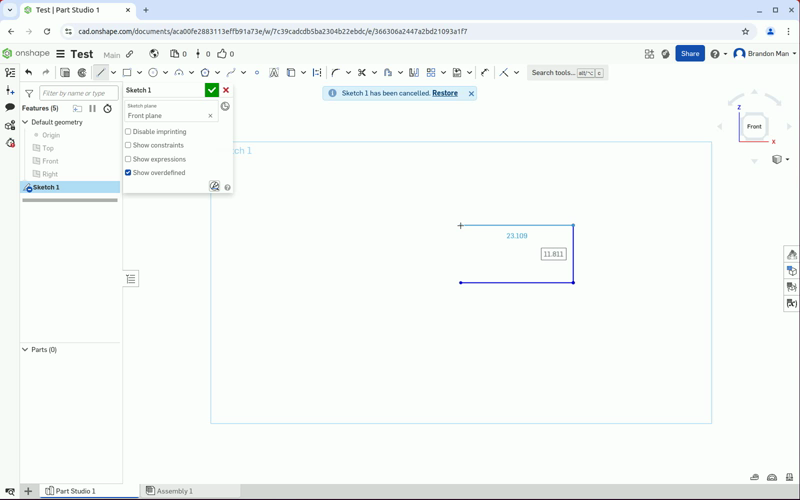
mouse_move(490, 225)
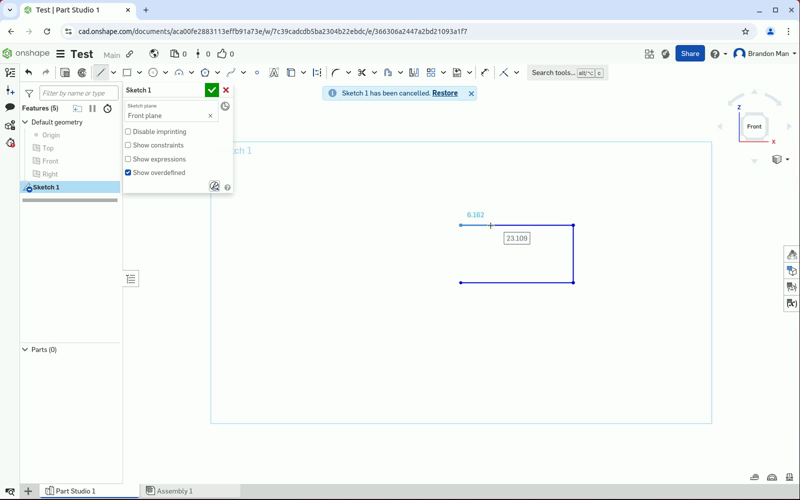
key_down(shift)
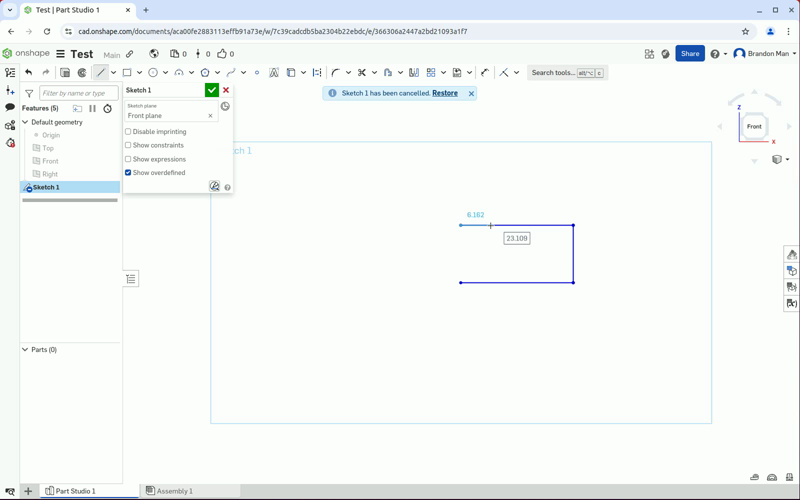
mouse_move(460, 282)
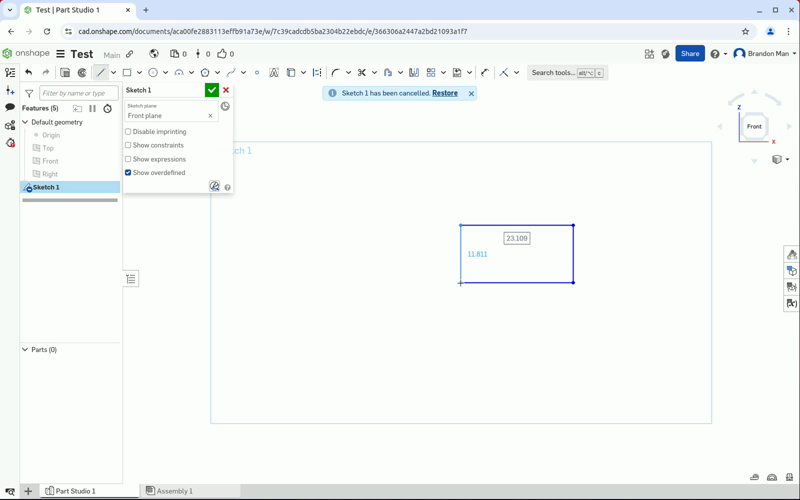
key_up(shift)
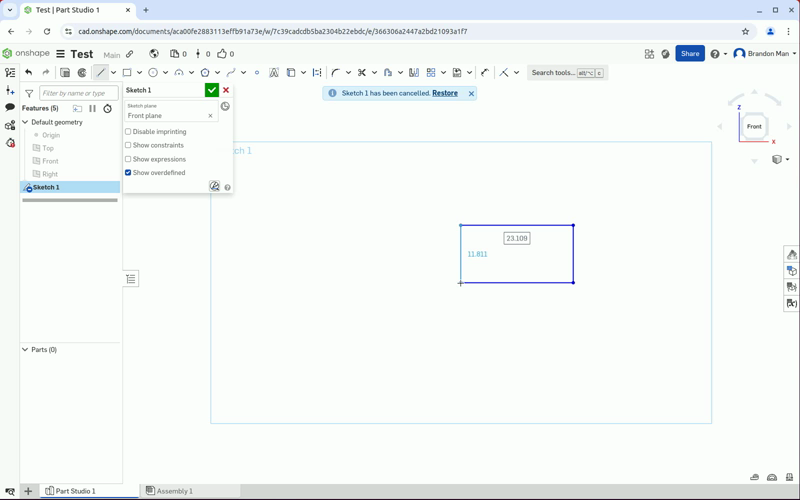
click(460, 282)
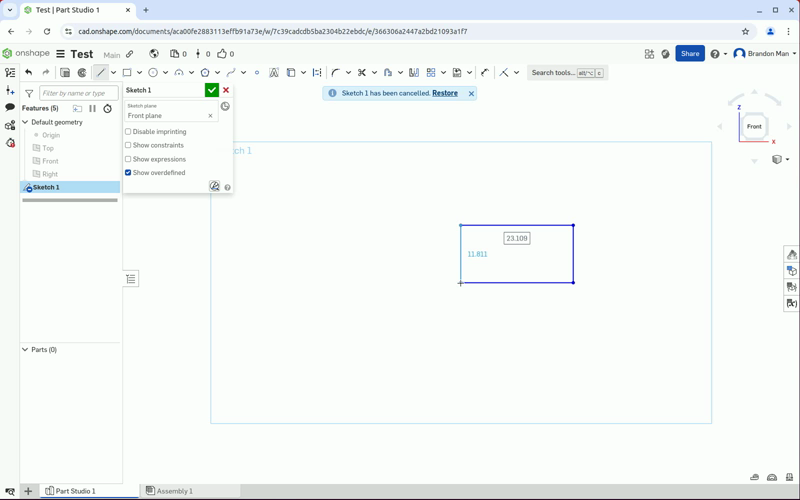
key(esc)
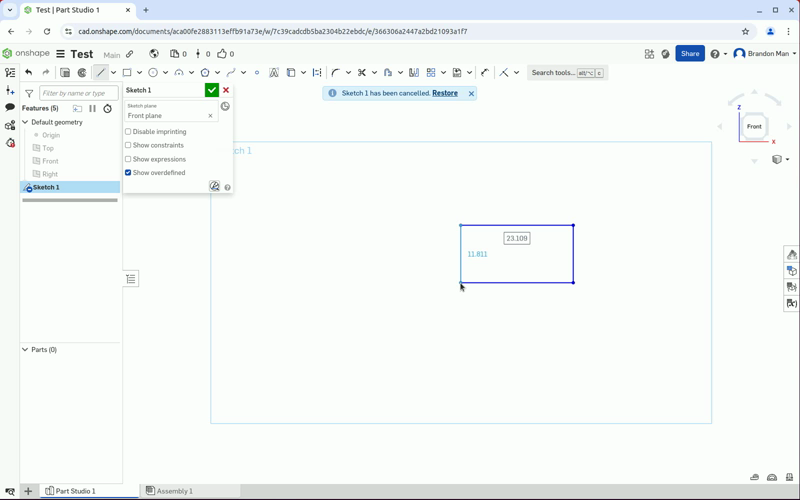
mouse_move(526, 264)
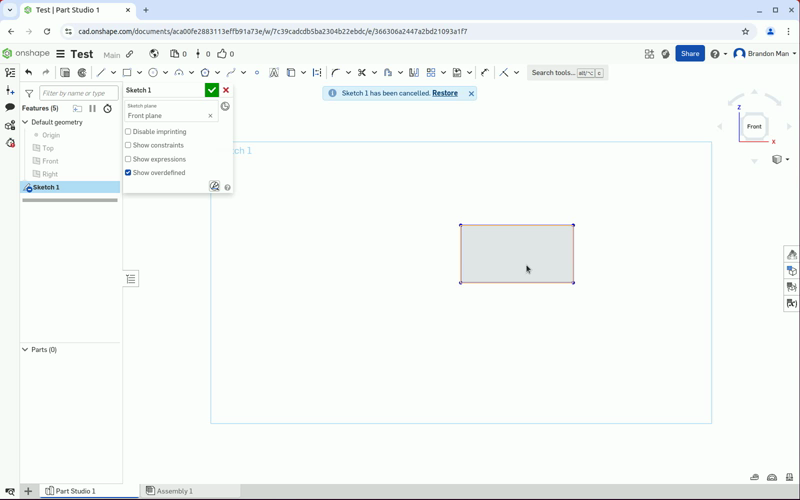
click(526, 264)
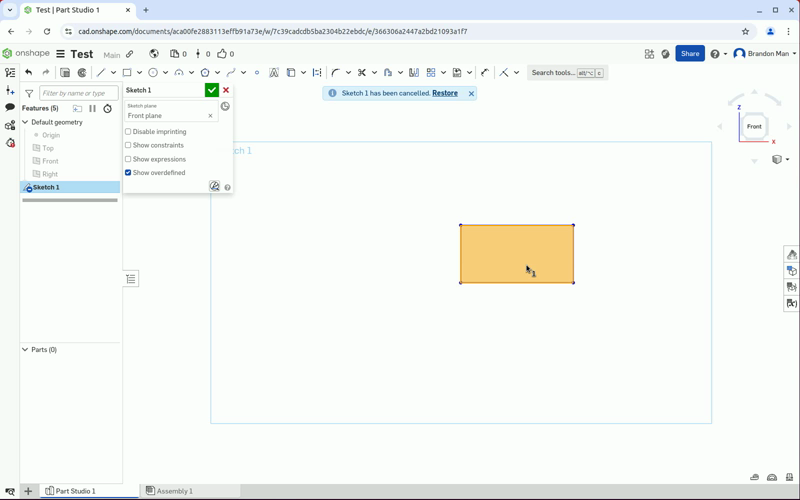
mouse_move(73, 352)
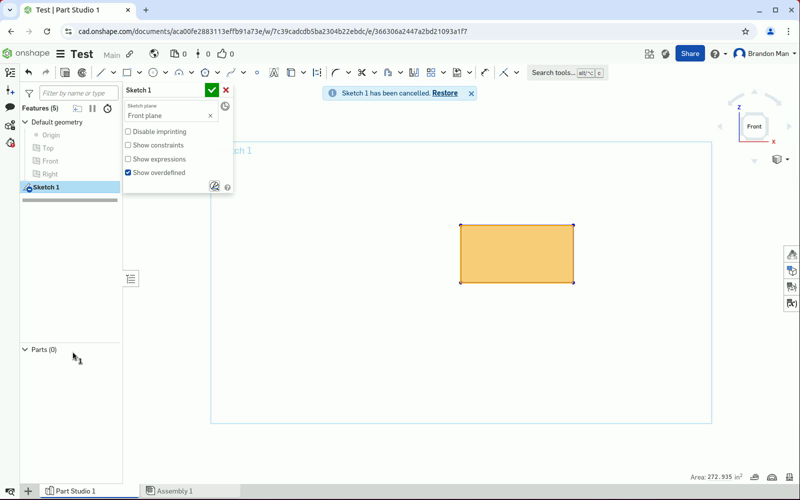
key(shift+y)
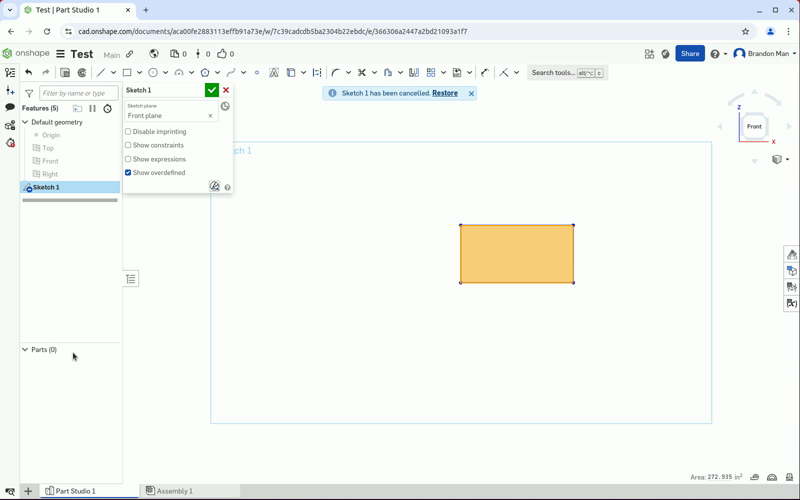
key(shift+e)
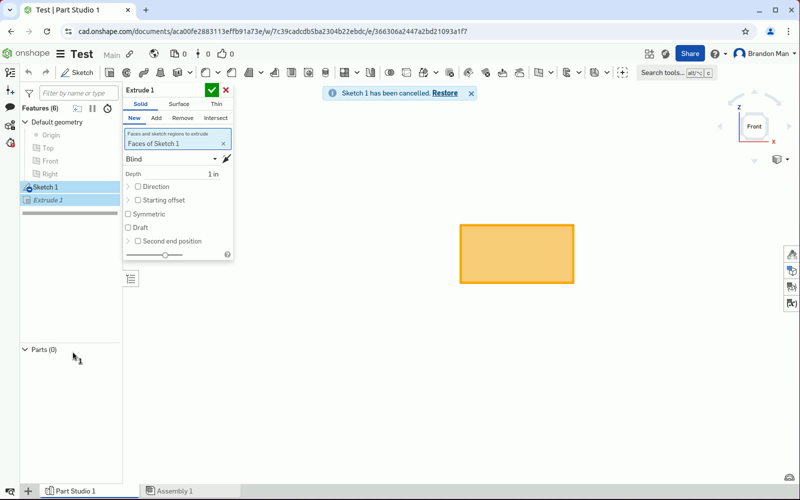
mouse_move(143, 106)
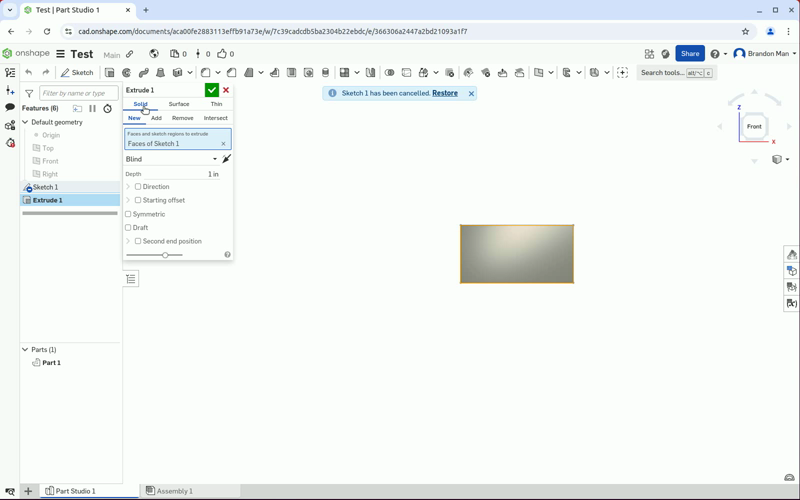
click(143, 106)
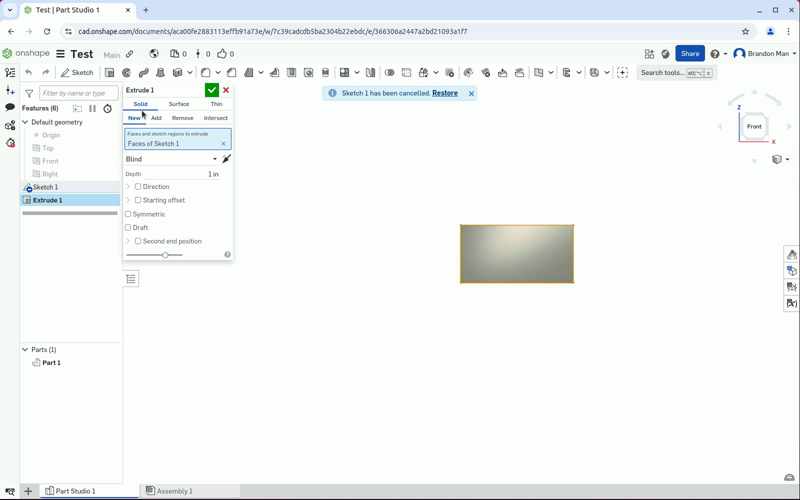
mouse_move(137, 120)
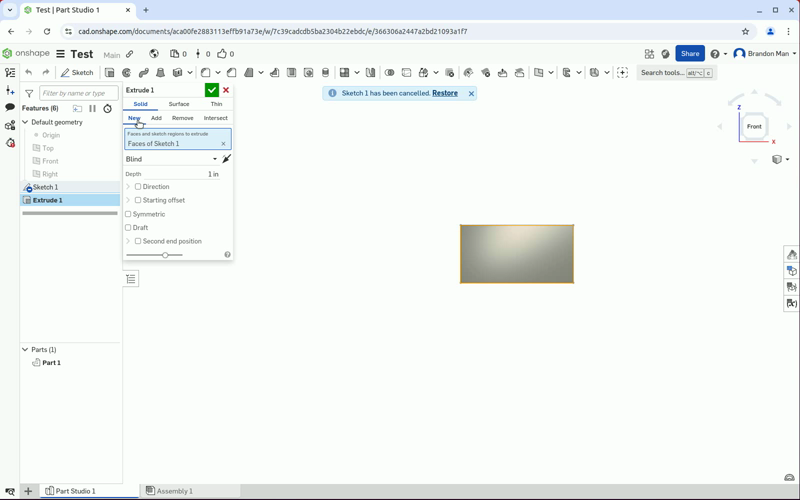
click(137, 120)
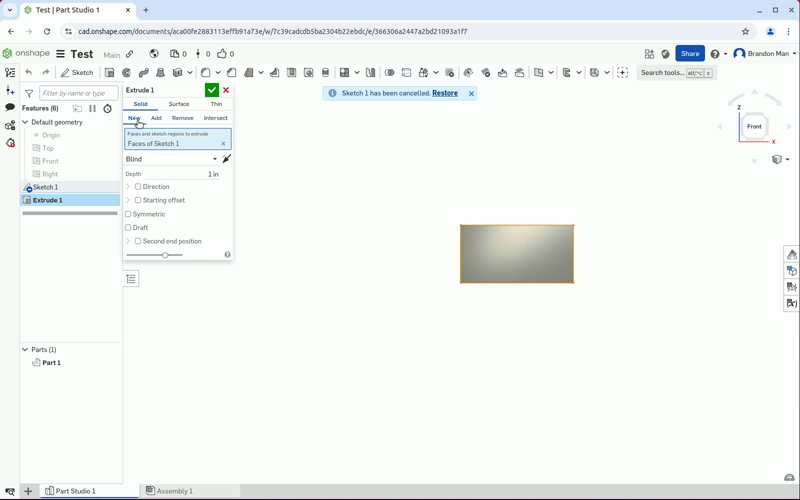
key(tab, 4)
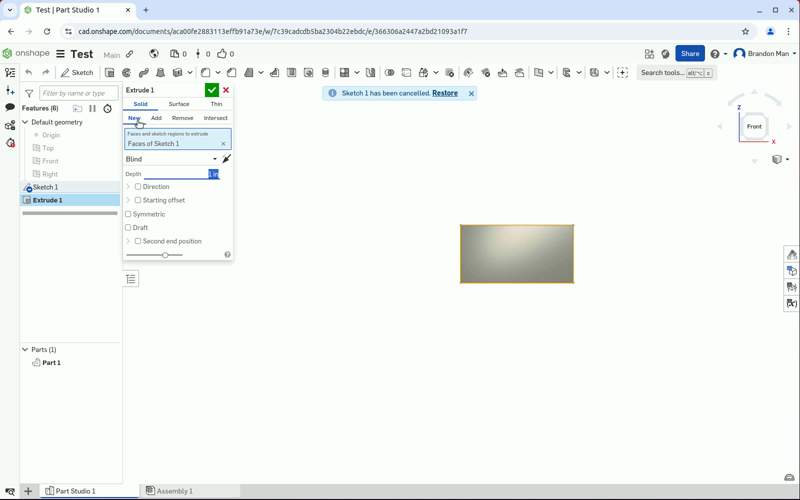
text(-0.722)
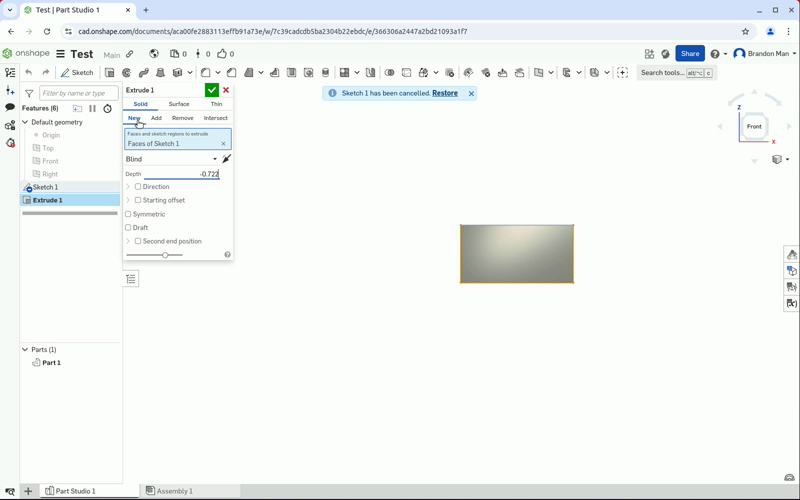
key(enter)
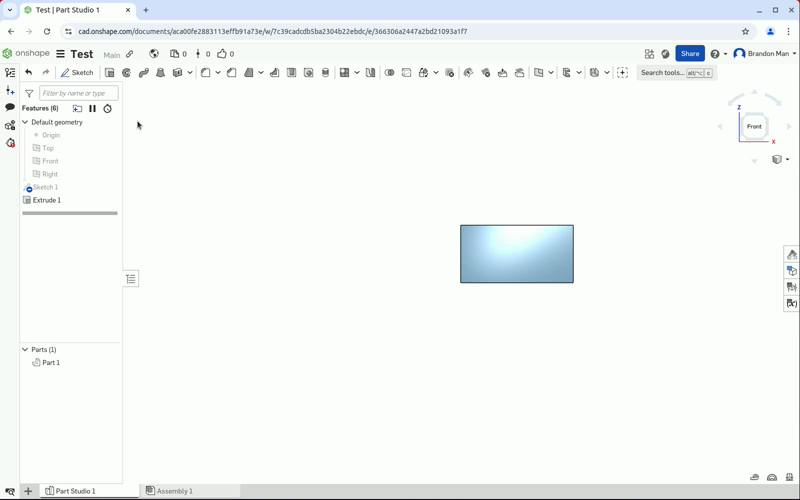
key(shift+h)
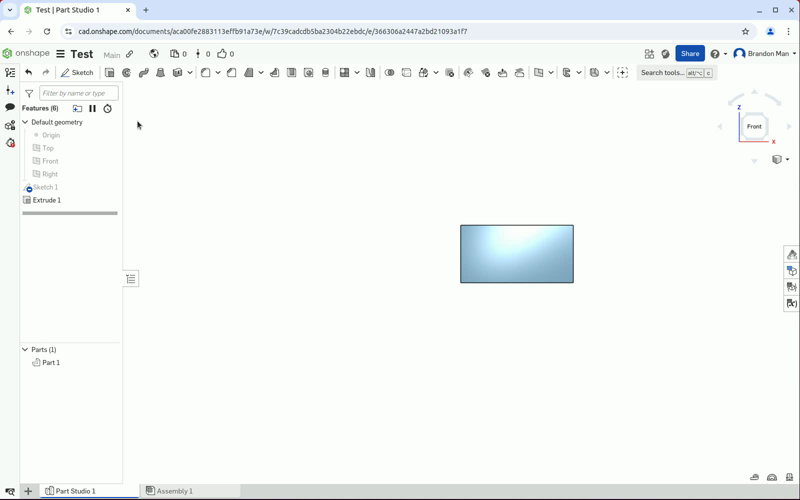
key(shift+h)
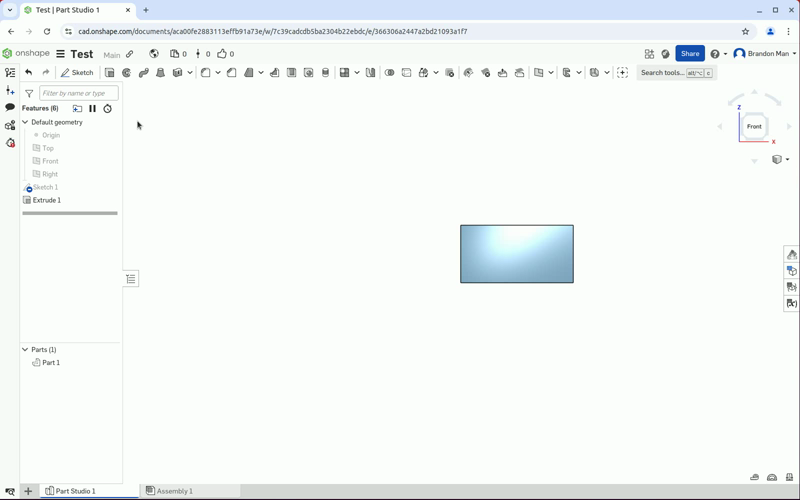
mouse_move(73, 189)
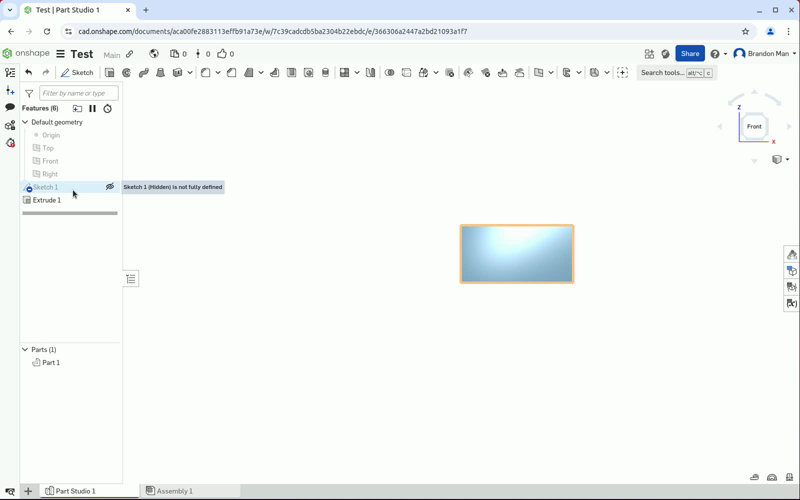
click(73, 189)
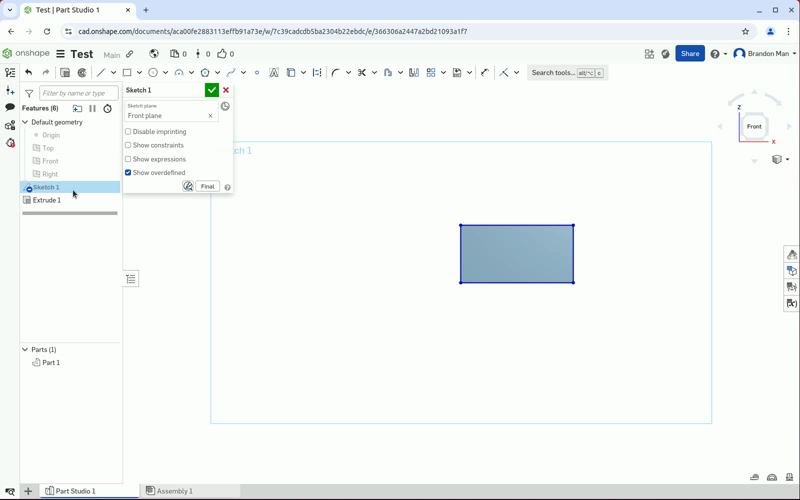
mouse_move(229, 92)
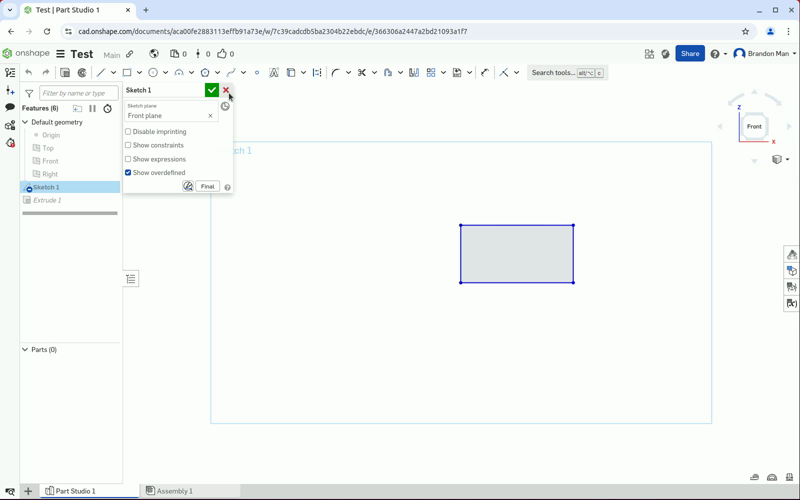
click(229, 92)
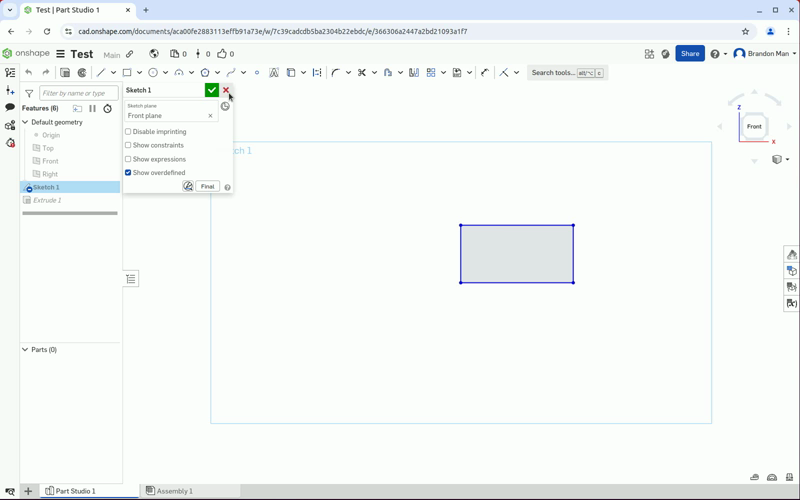
key(shift+s)
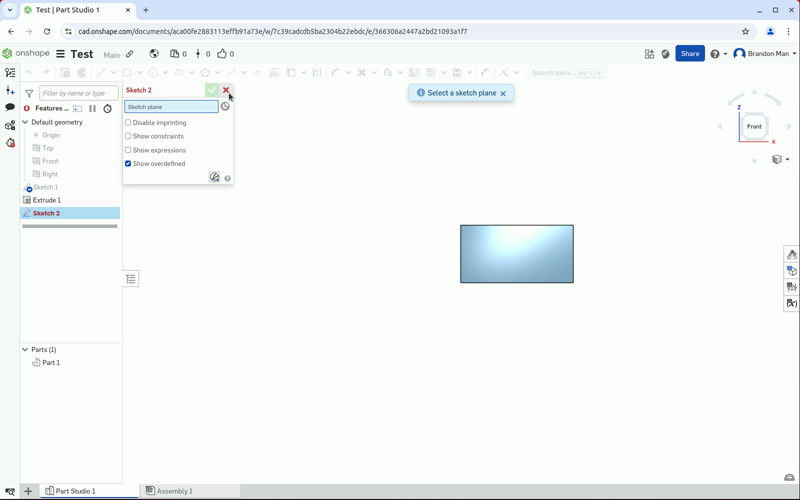
mouse_move(73, 163)
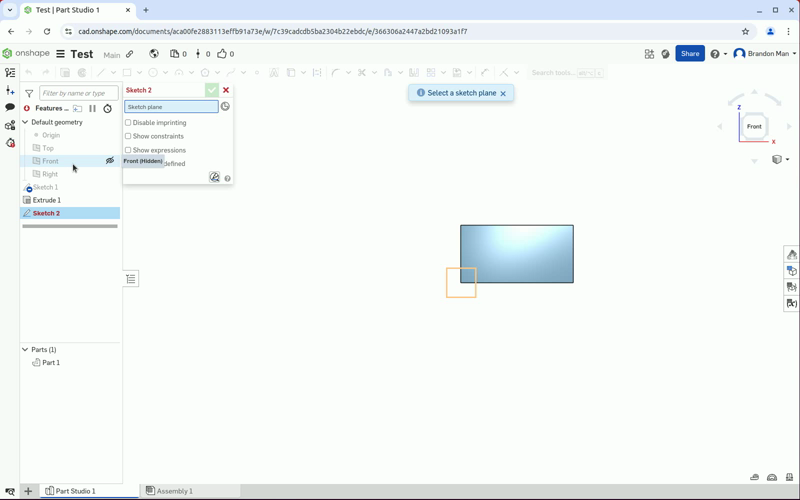
click(73, 163)
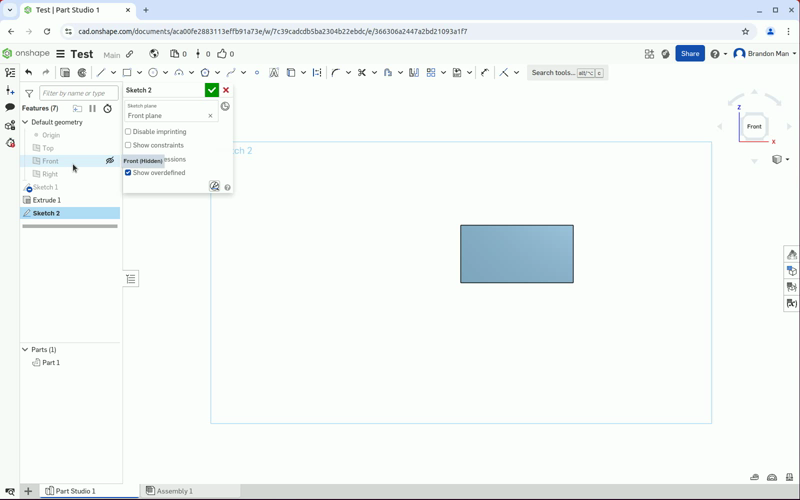
mouse_move(73, 352)
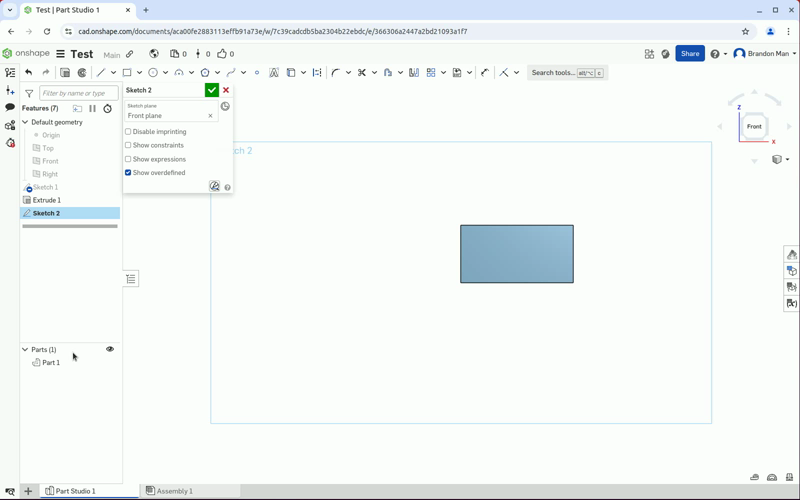
key(y)
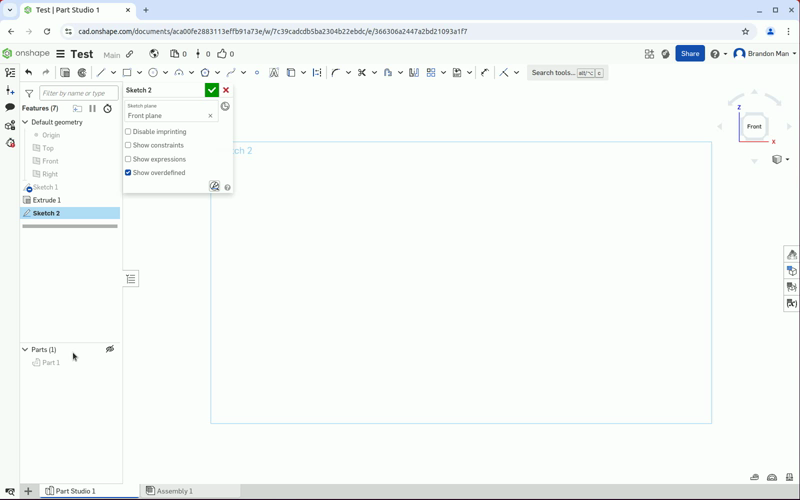
key(l)
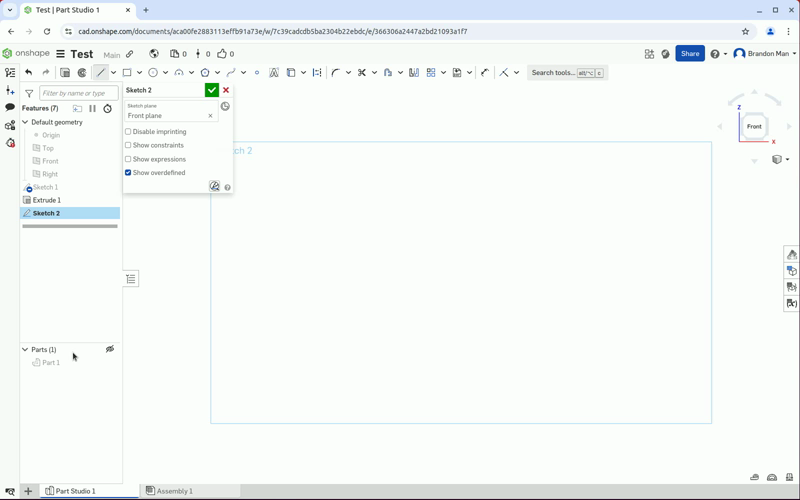
key_down(shift)
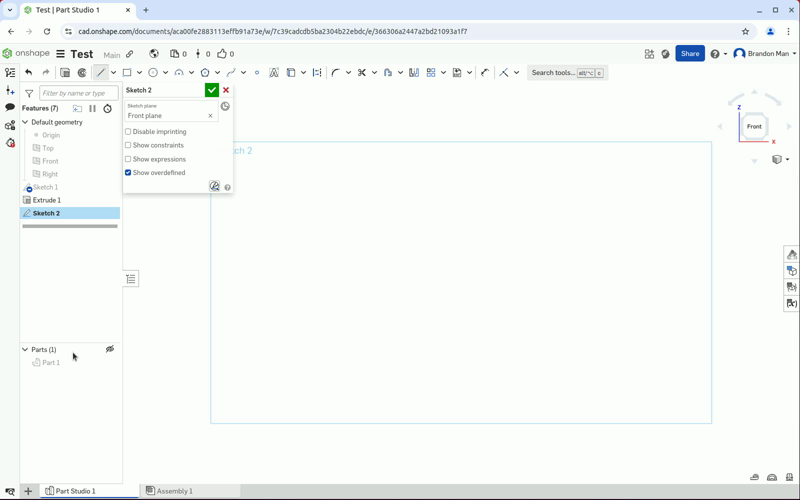
mouse_move(460, 239)
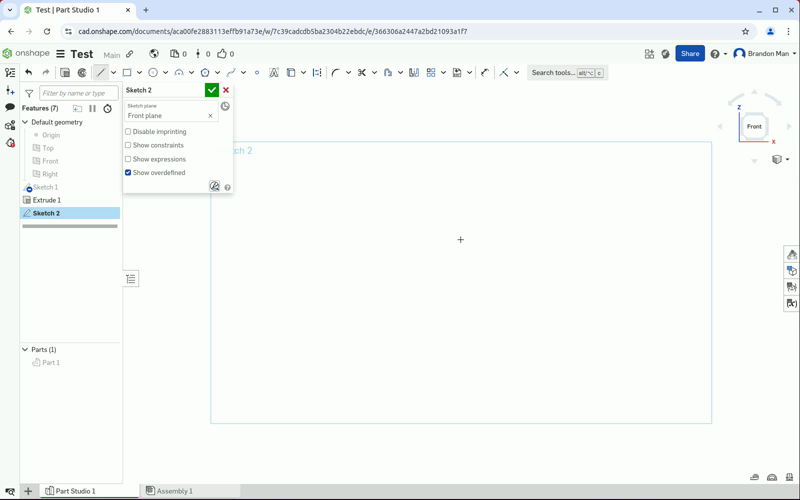
click(460, 239)
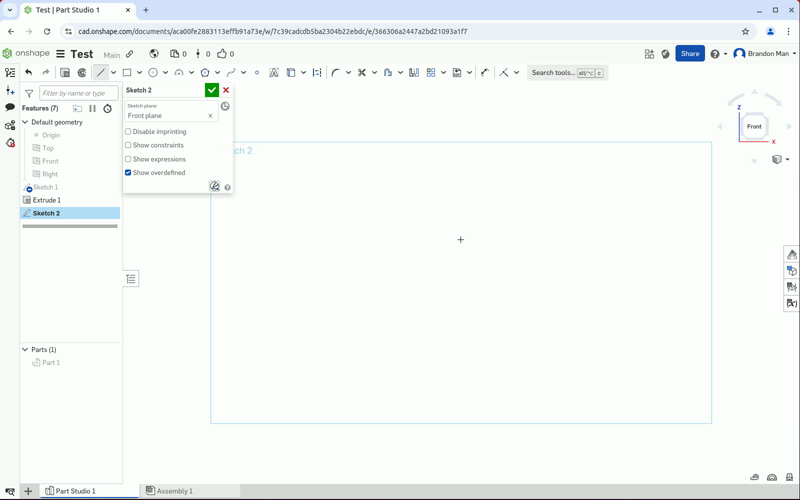
key_up(shift)
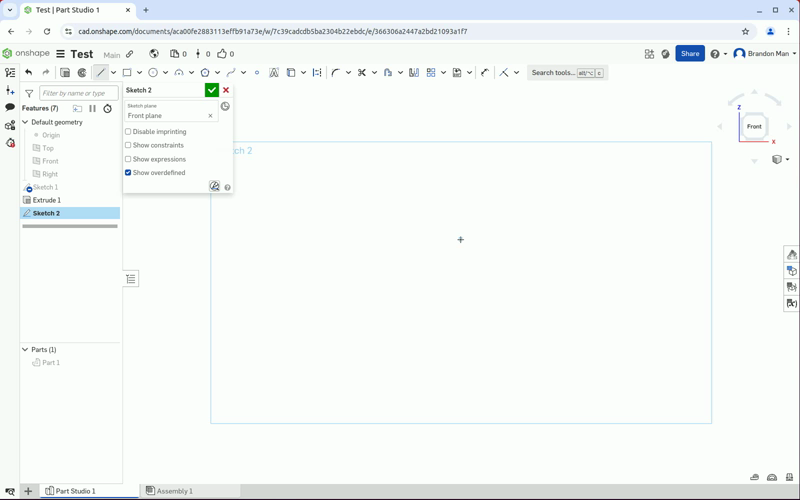
key_down(shift)
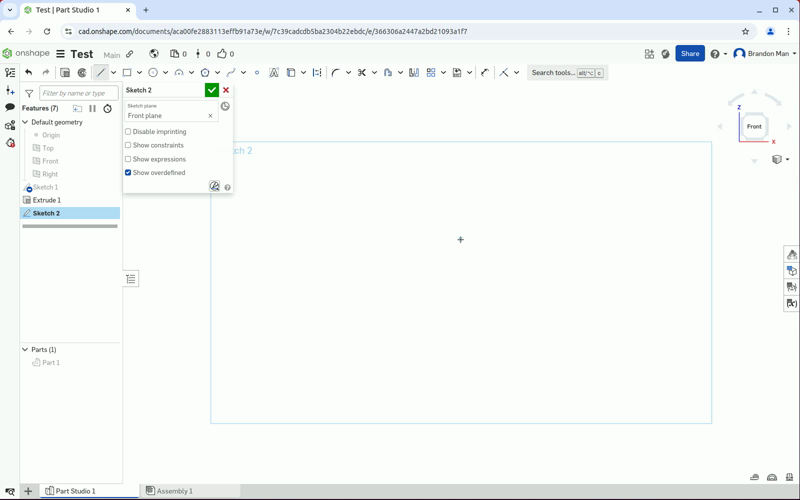
mouse_move(521, 239)
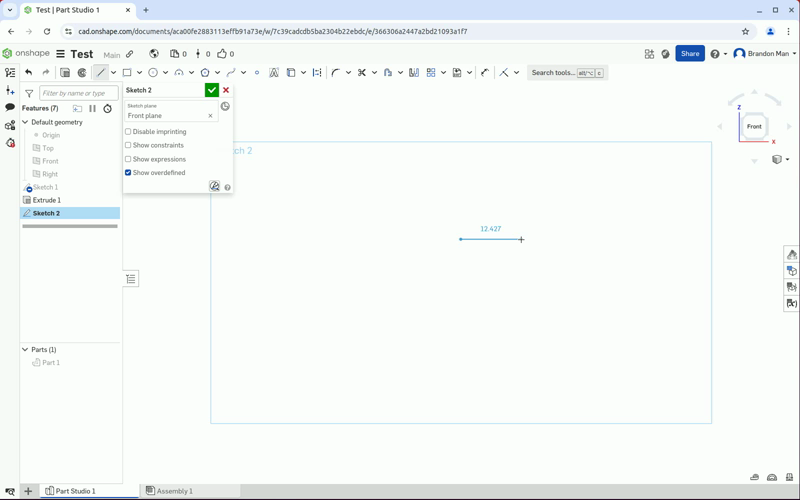
click(521, 239)
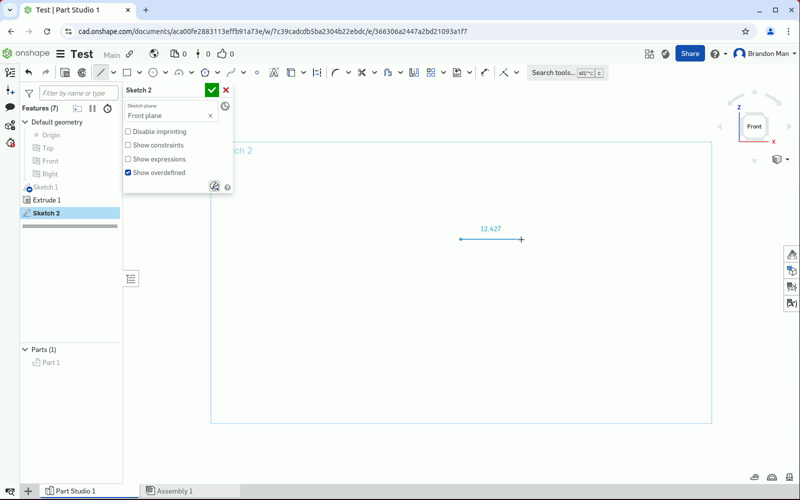
key_up(shift)
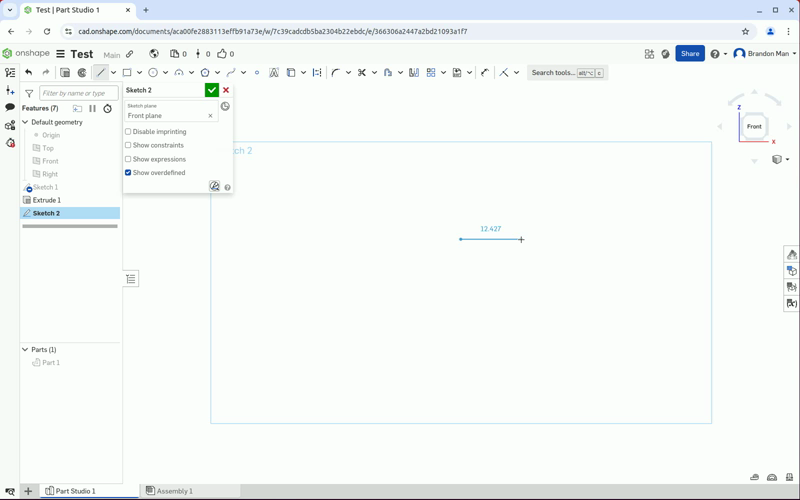
key_down(shift)
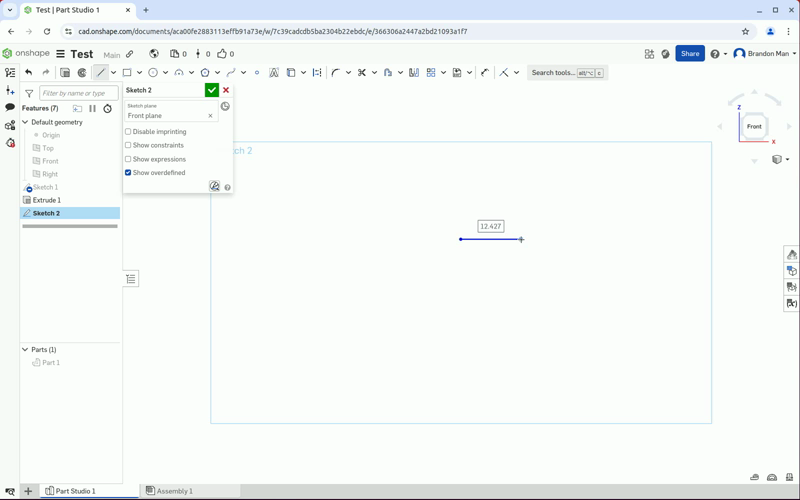
mouse_move(551, 239)
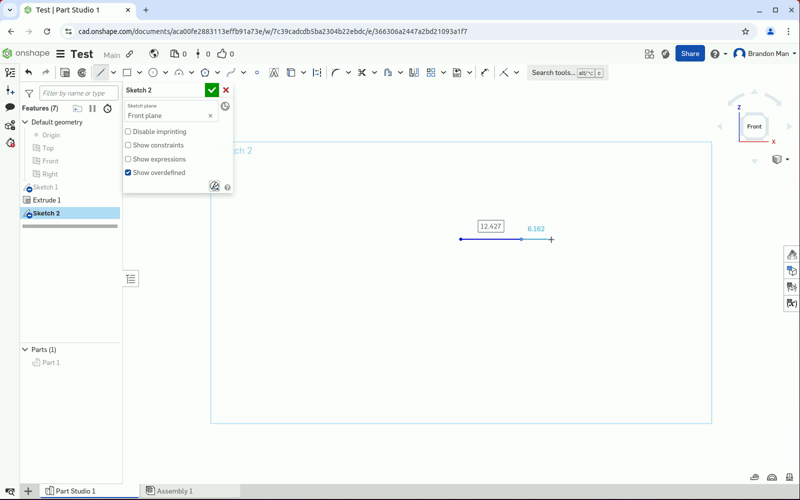
mouse_move(521, 224)
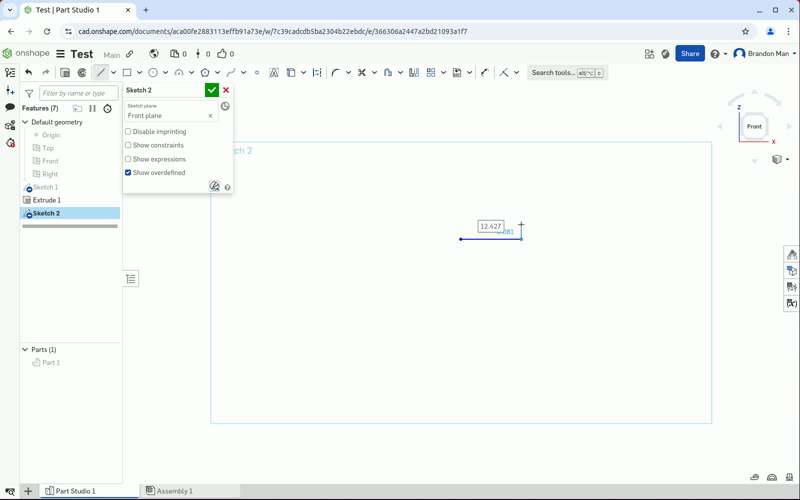
click(521, 224)
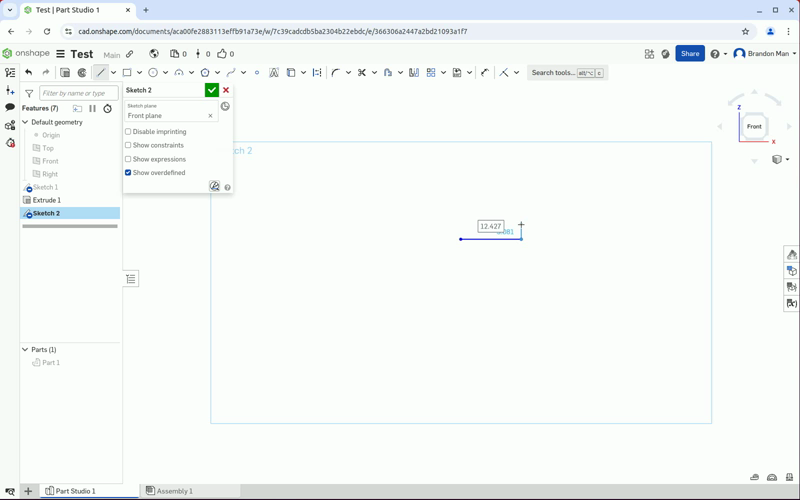
key_up(shift)
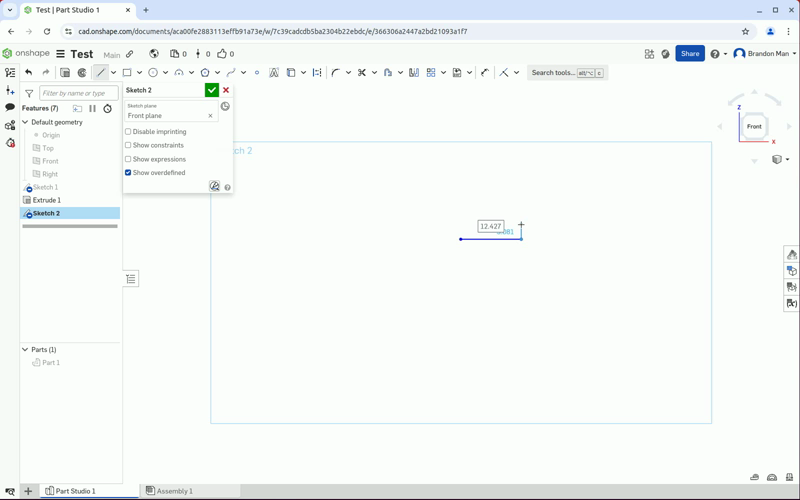
key_down(shift)
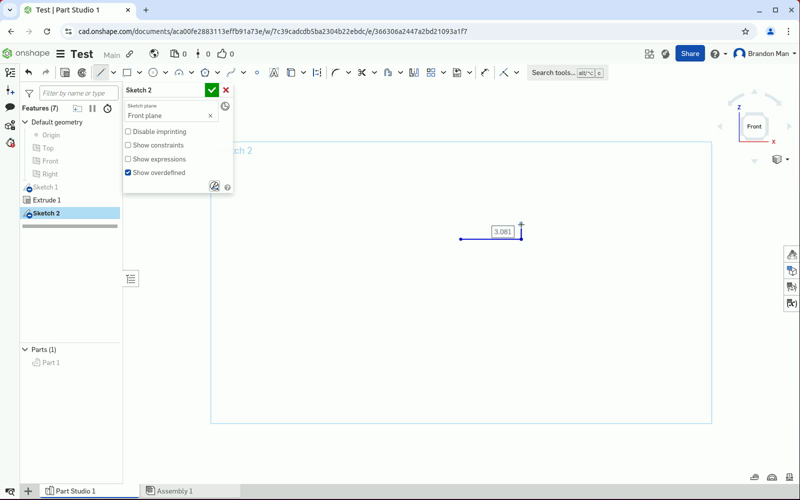
mouse_move(460, 224)
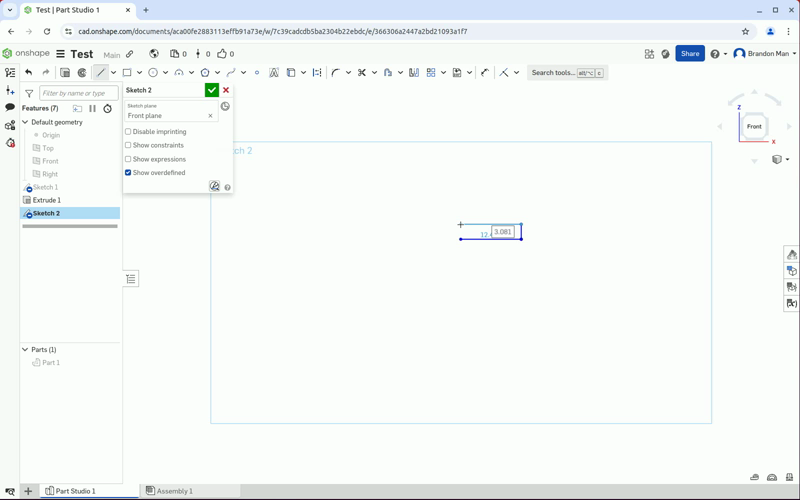
click(460, 224)
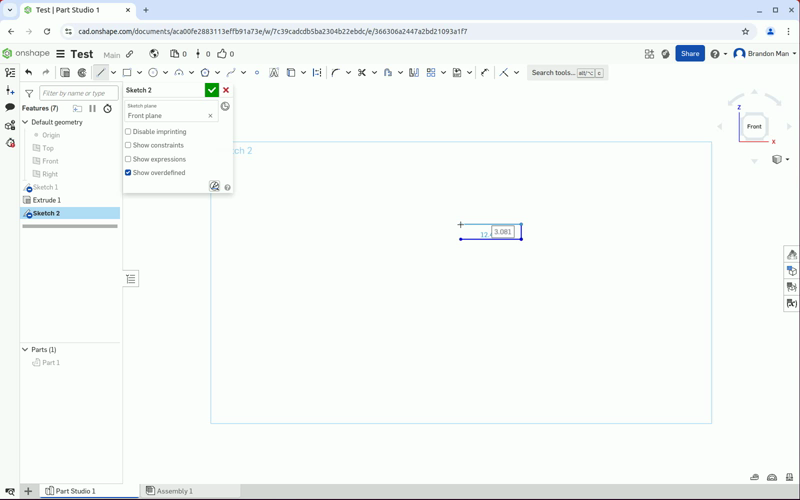
key_up(shift)
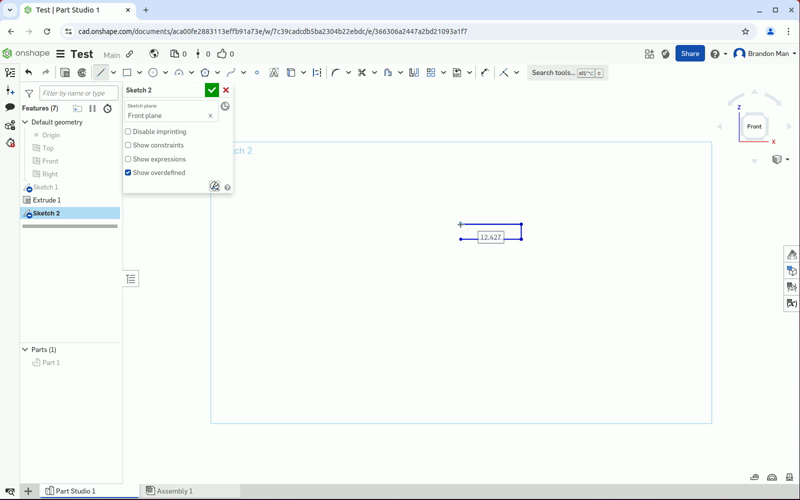
mouse_move(490, 224)
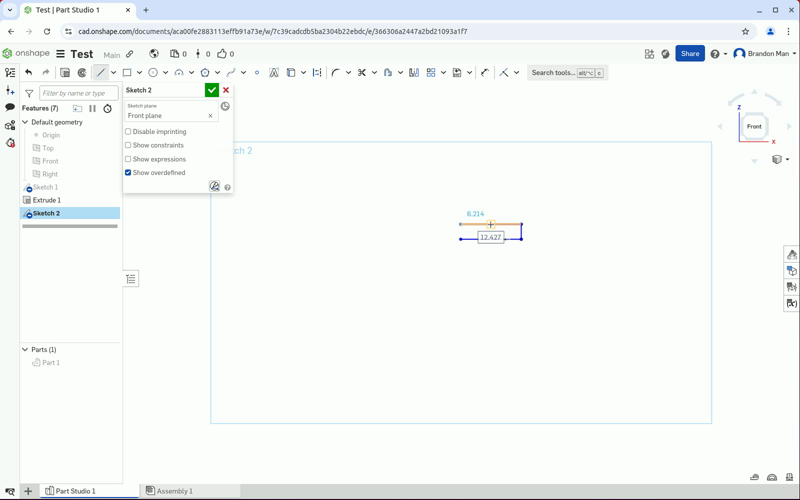
key_down(shift)
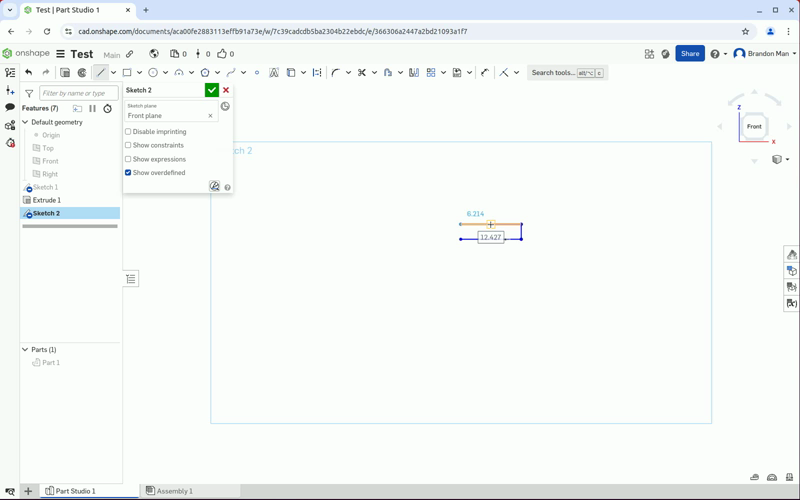
mouse_move(460, 239)
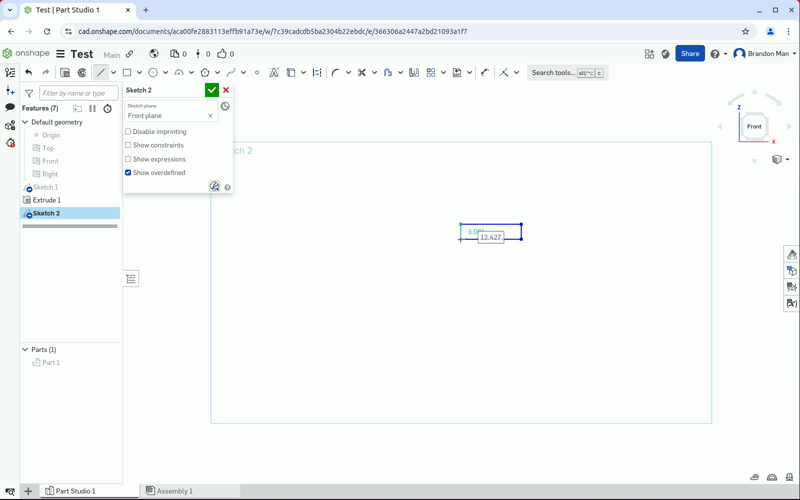
key_up(shift)
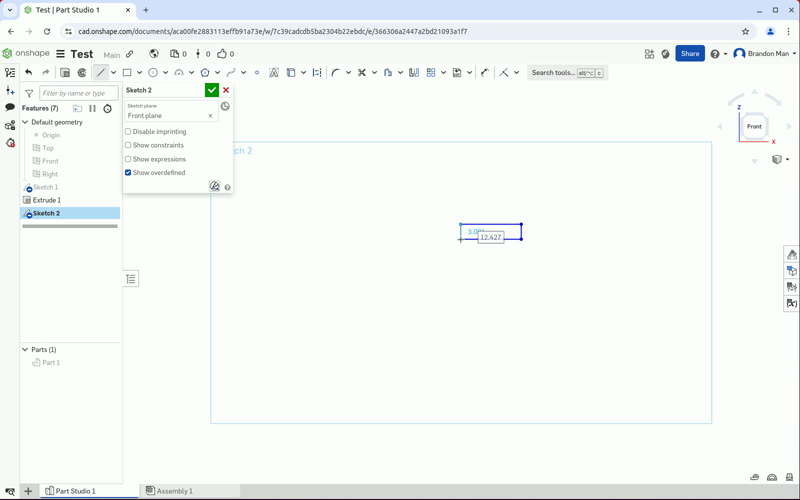
click(460, 239)
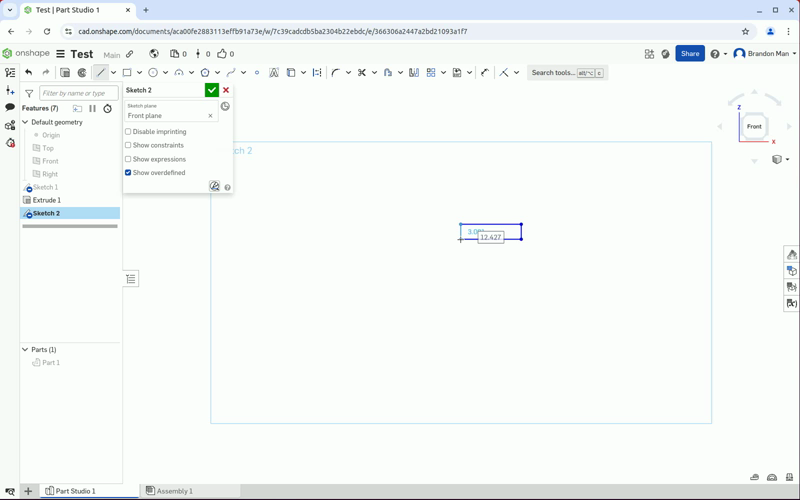
key(esc)
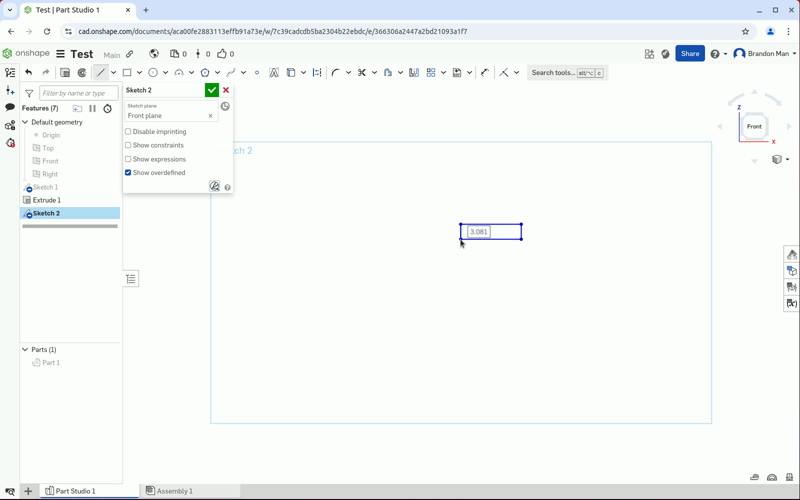
mouse_move(496, 230)
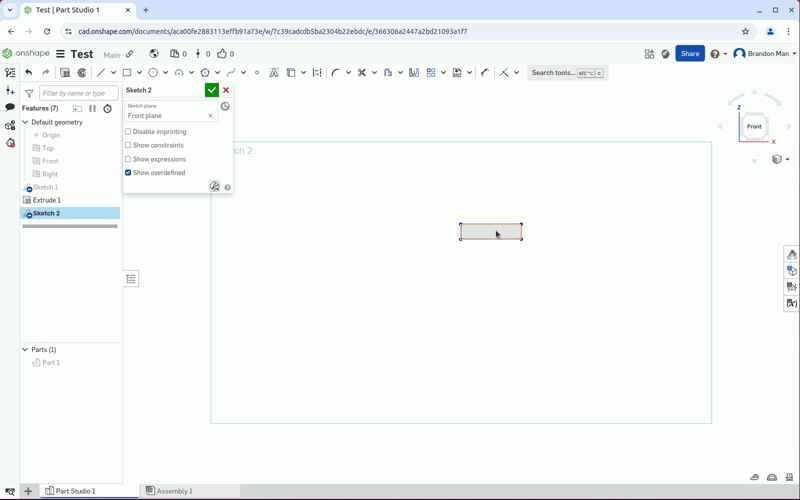
scroll(6)
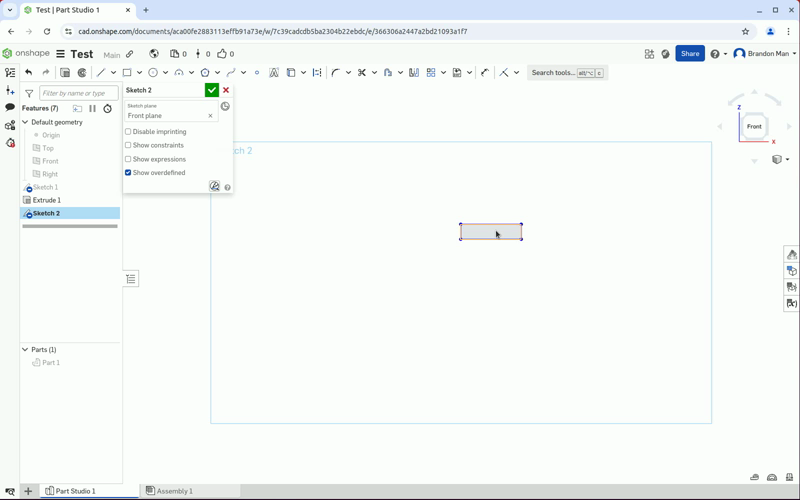
scroll(6)
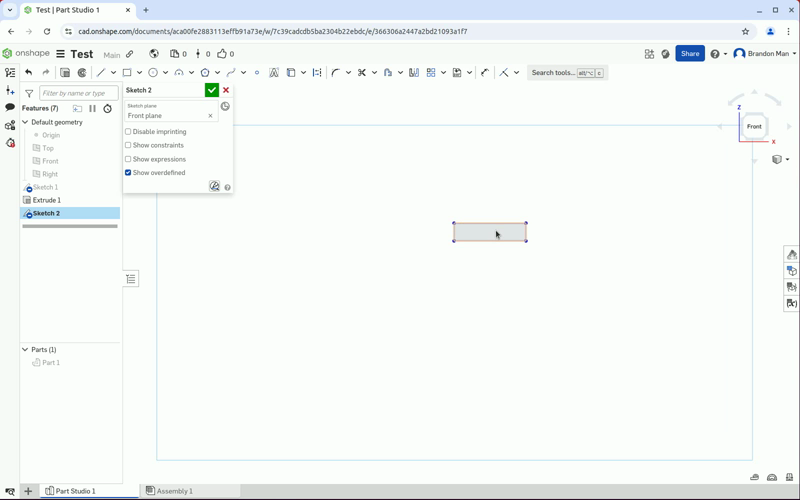
scroll(6)
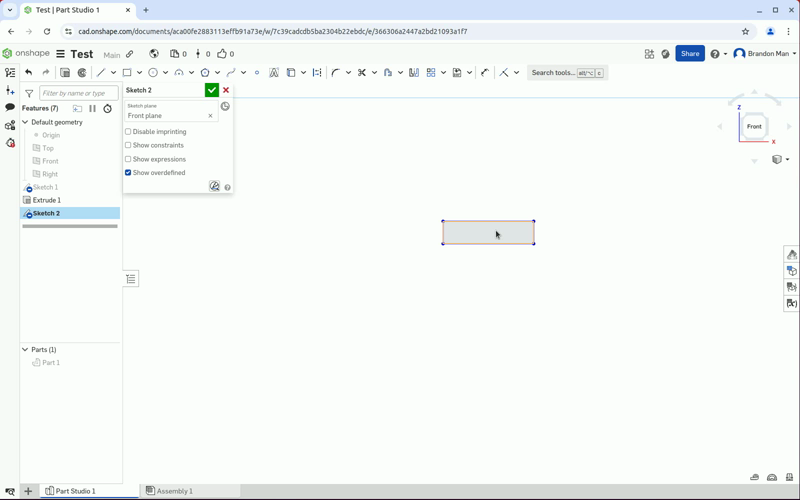
scroll(6)
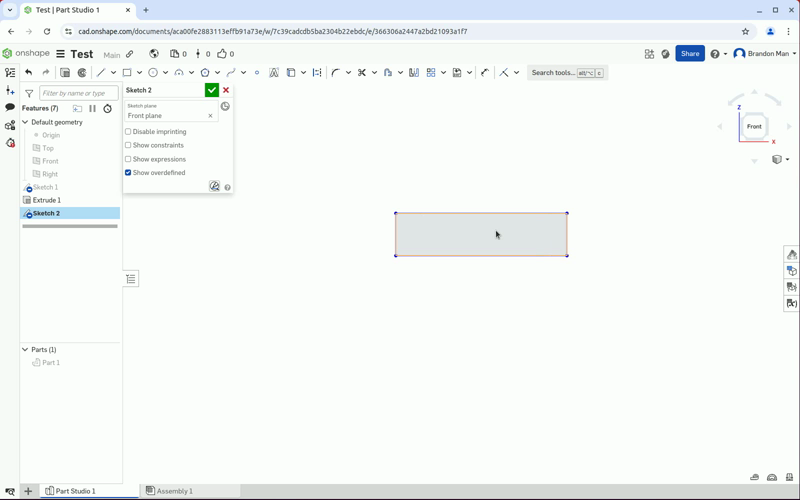
scroll(6)
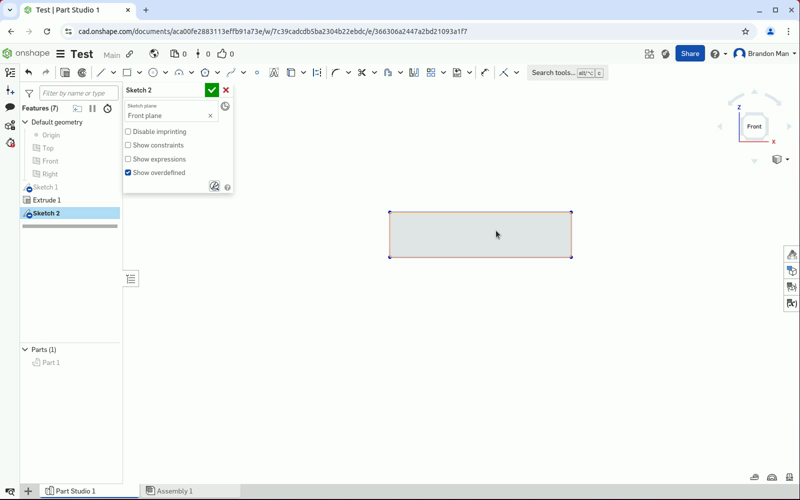
scroll(6)
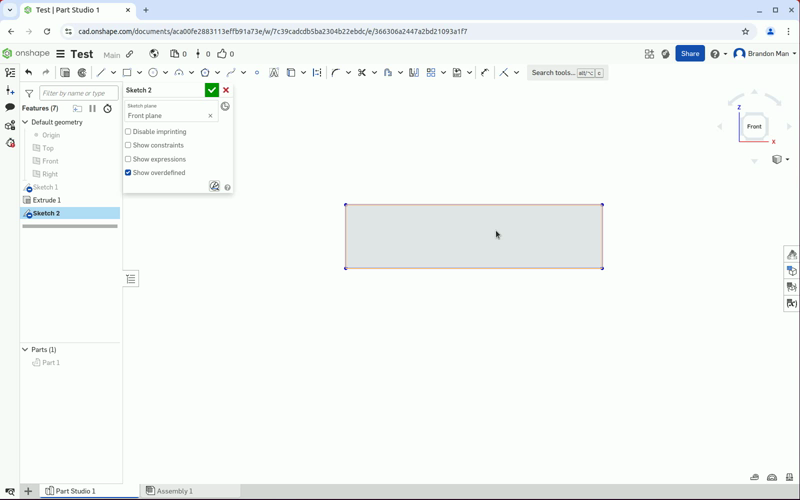
scroll(6)
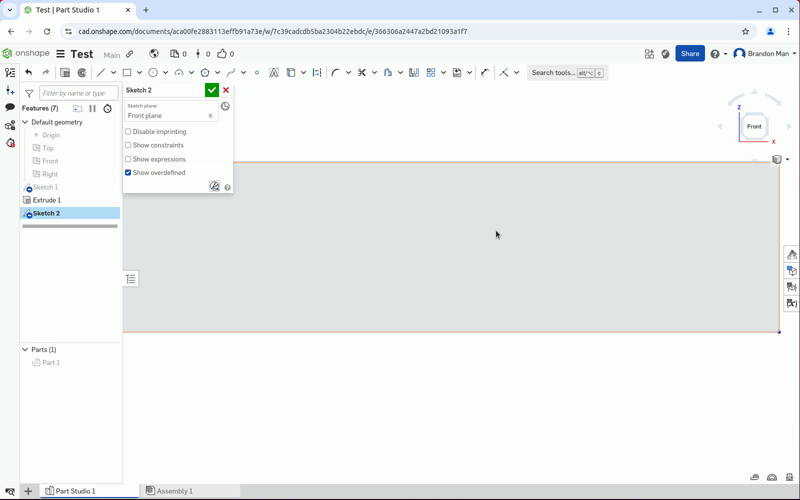
click(496, 230)
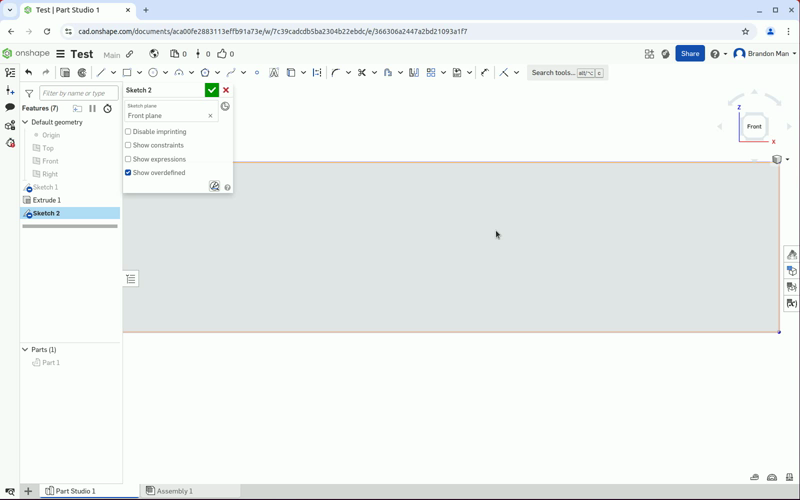
scroll(-6)
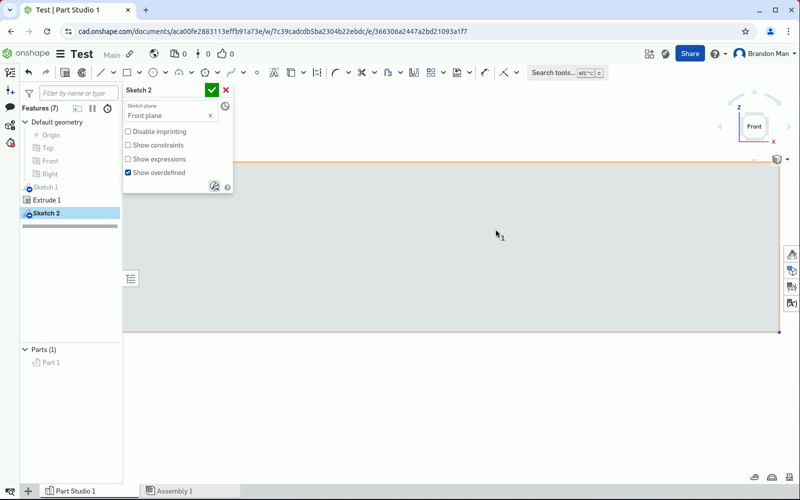
scroll(-6)
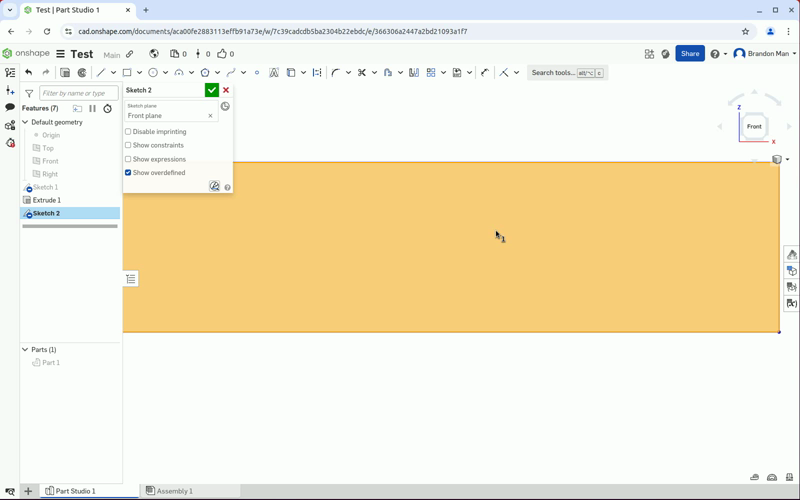
scroll(-6)
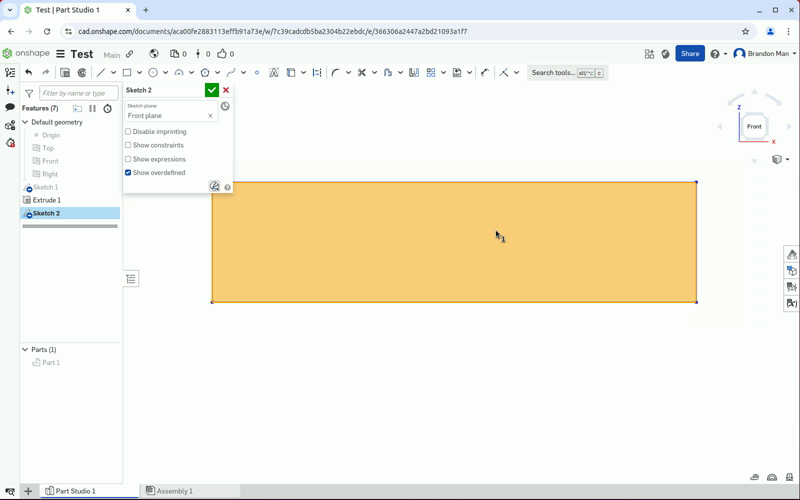
scroll(-6)
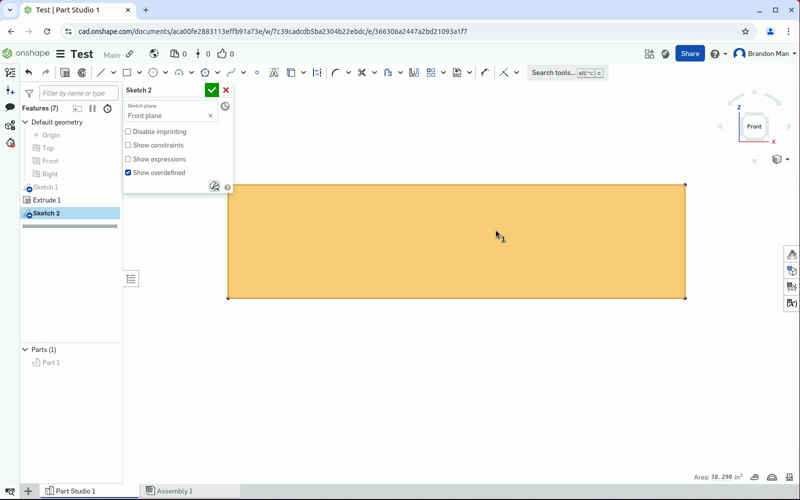
scroll(-6)
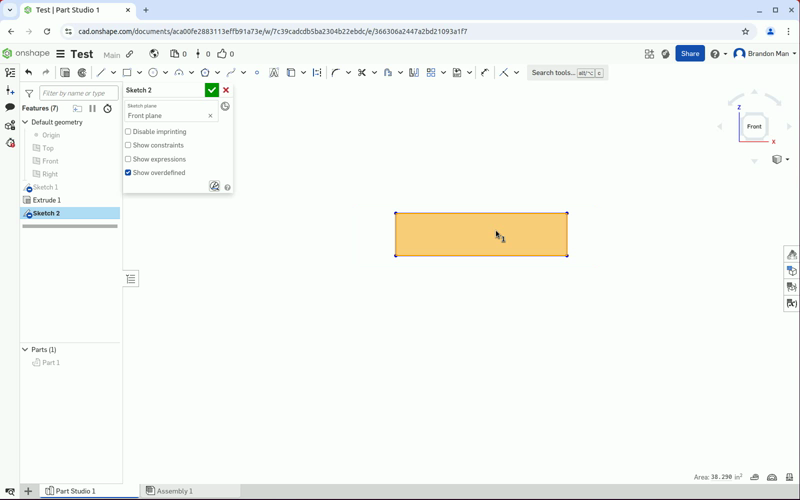
scroll(-6)
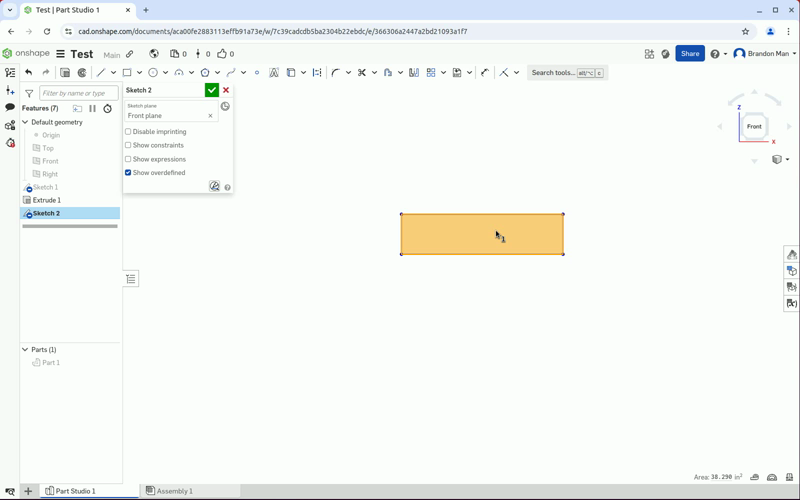
scroll(-6)
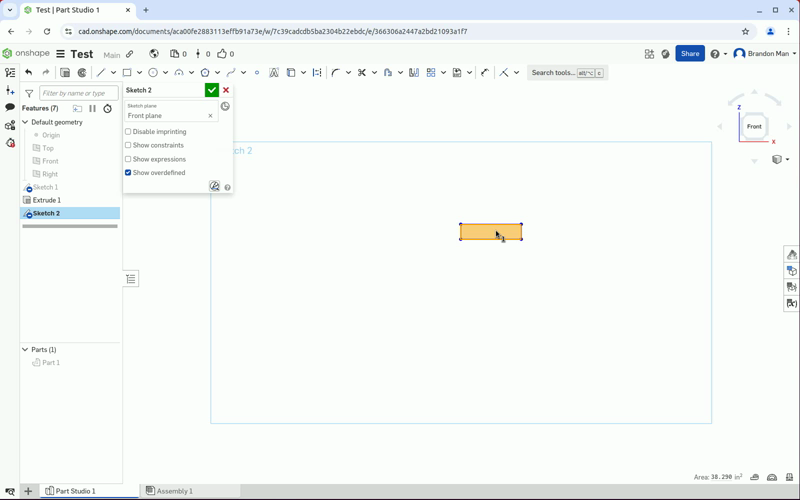
mouse_move(73, 352)
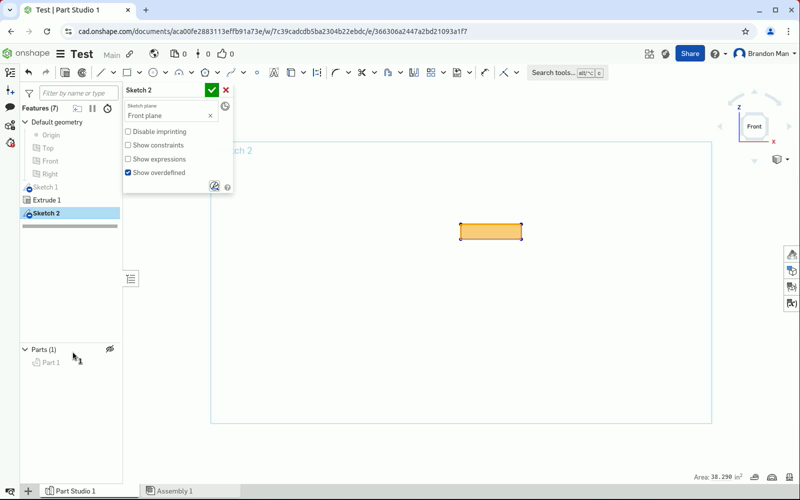
key(shift+y)
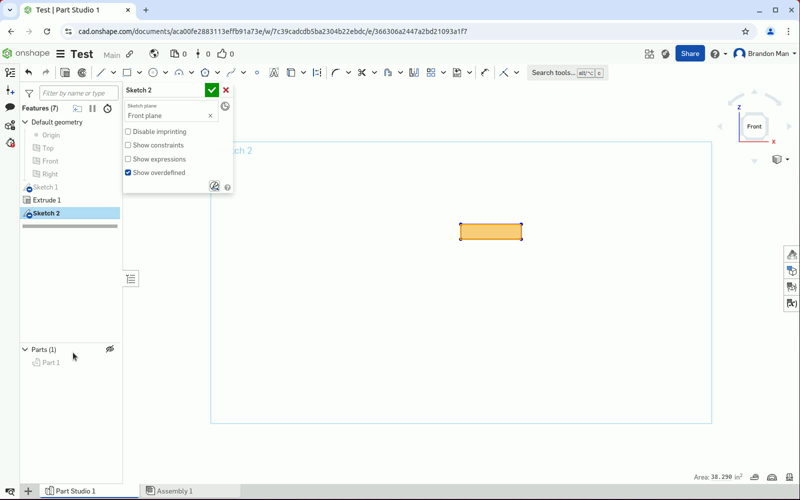
key(shift+e)
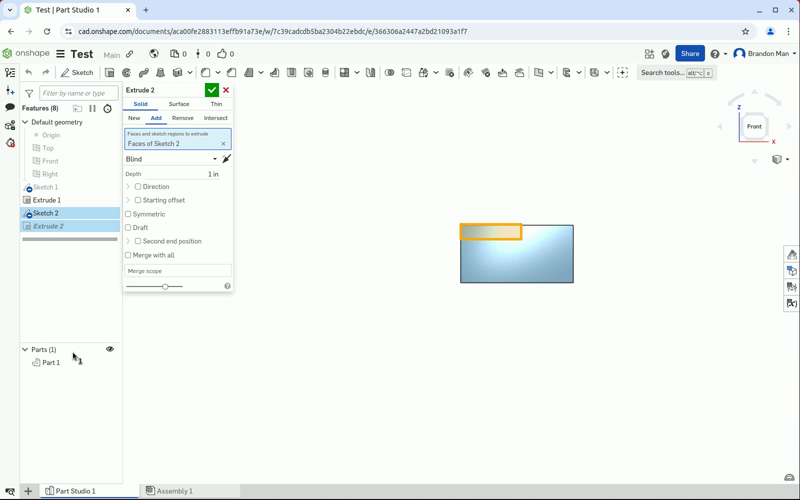
mouse_move(143, 106)
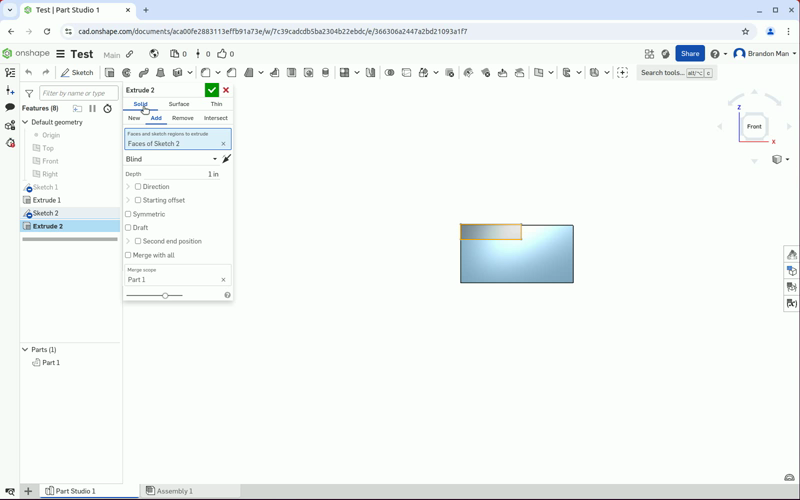
click(143, 106)
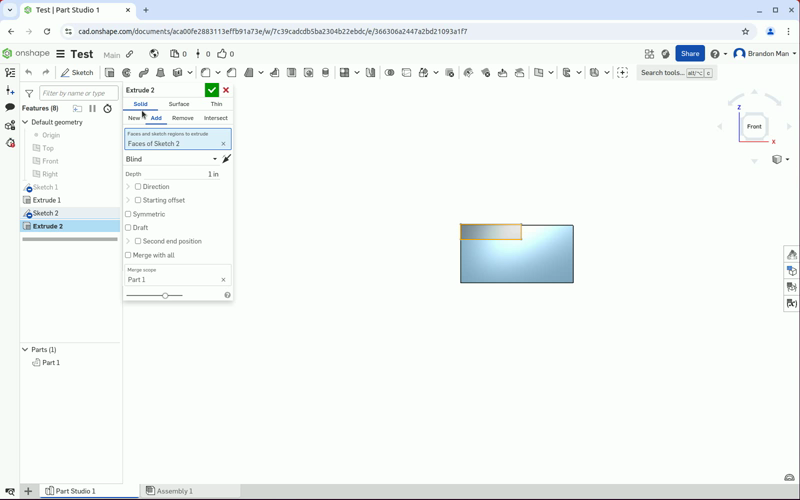
mouse_move(137, 120)
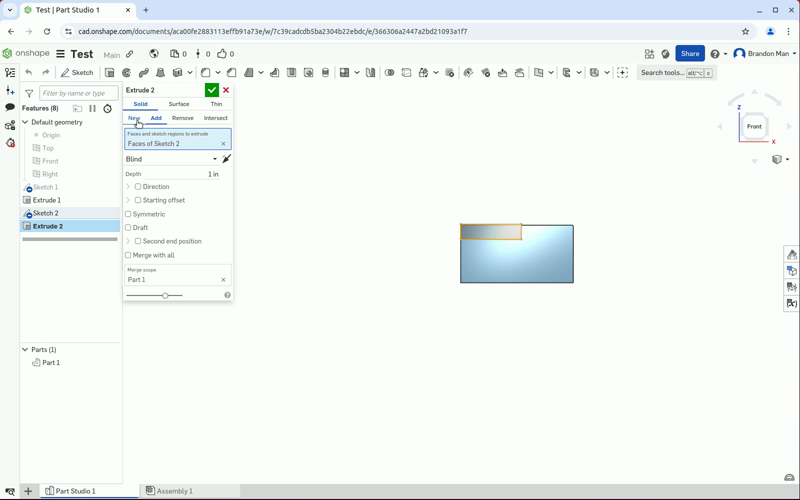
click(137, 120)
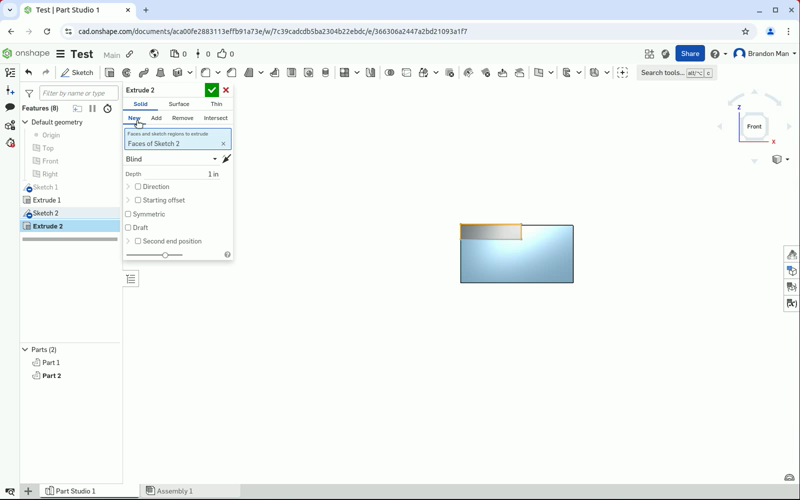
key(tab, 4)
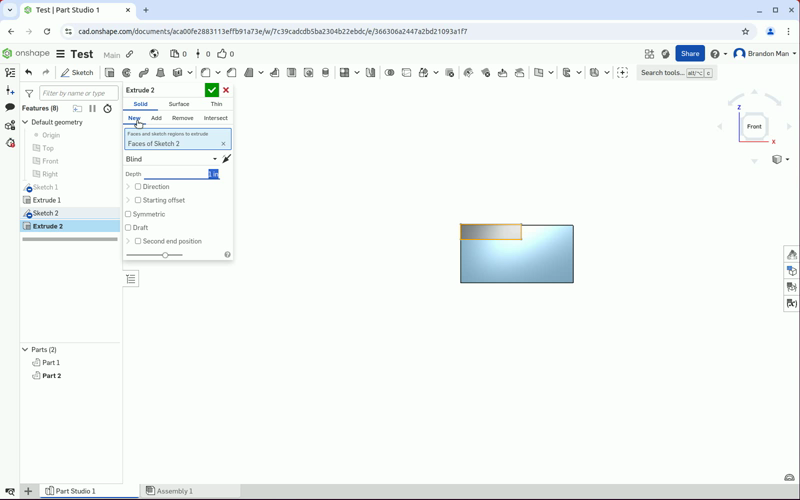
text(-0.241)
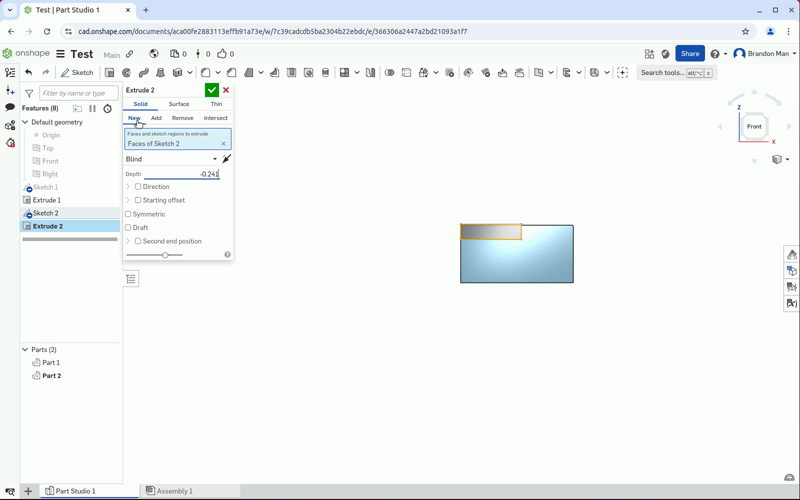
key(enter)
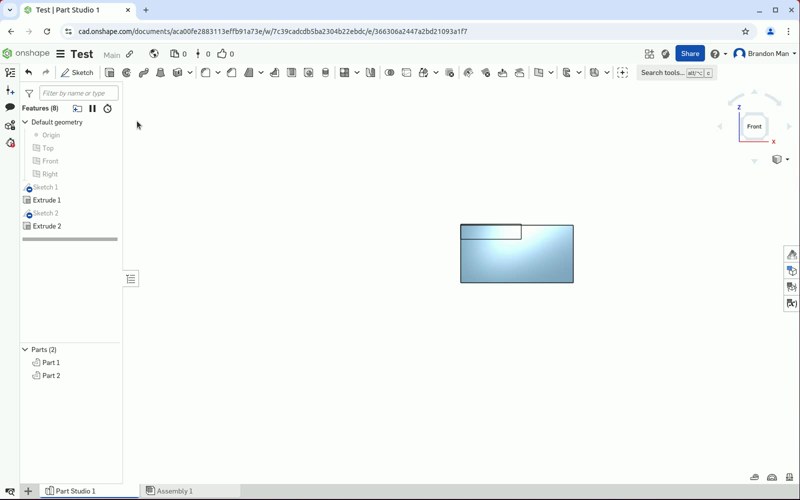
key(shift+h)
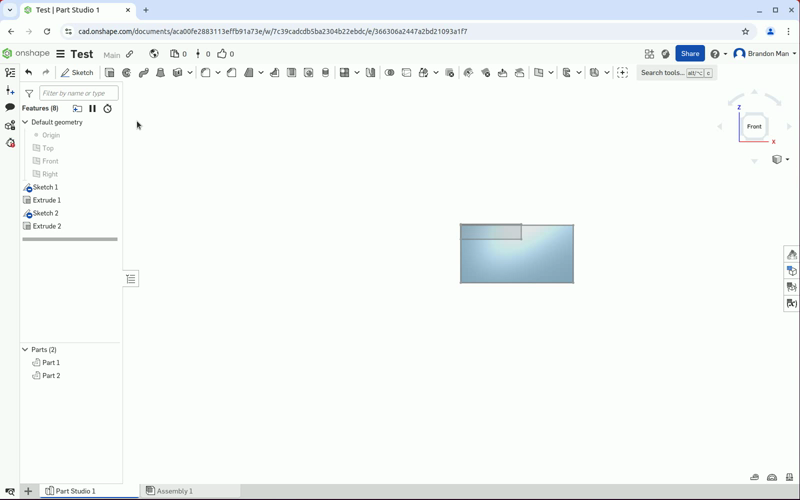
key(shift+h)
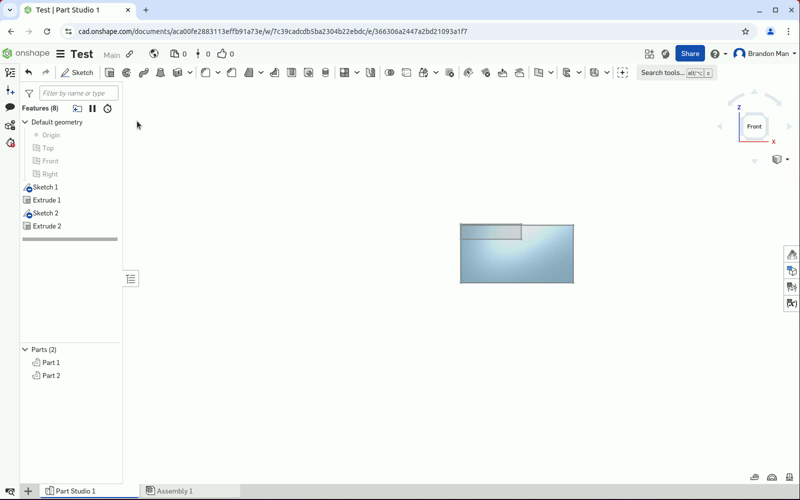
key(shift+7)
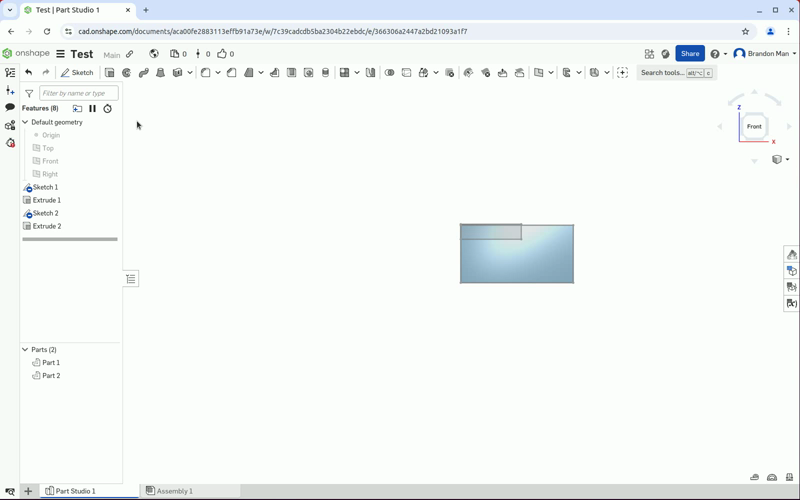
key(left, 2)
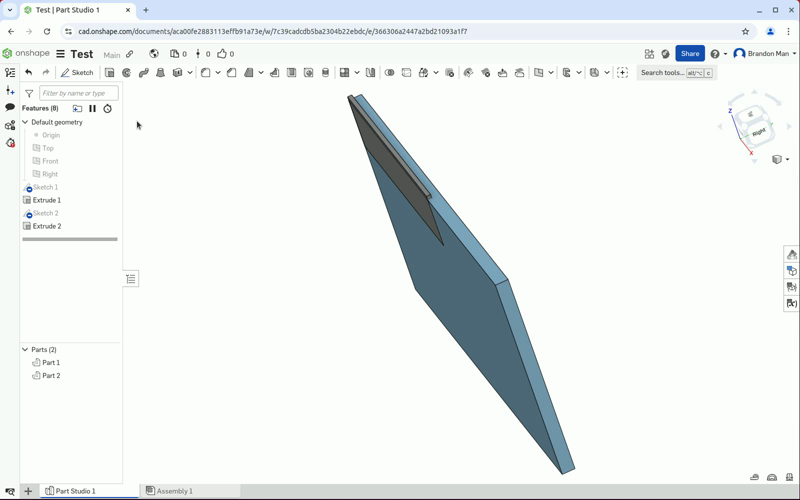
key(down, 2)
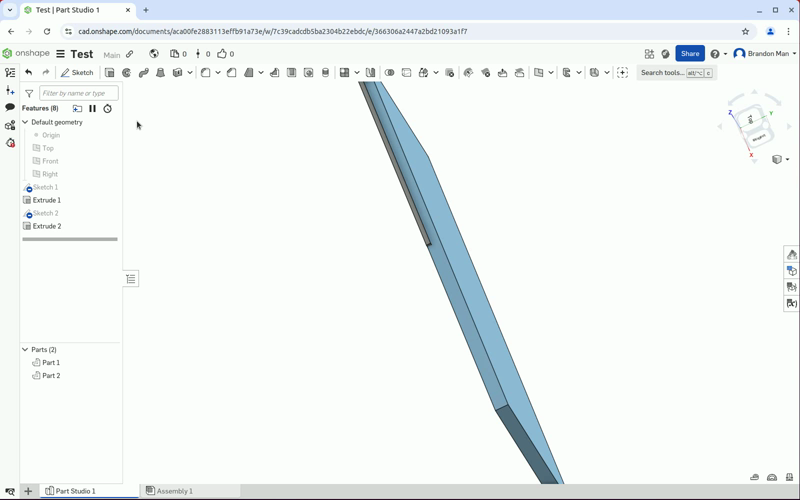
key(up, 2)
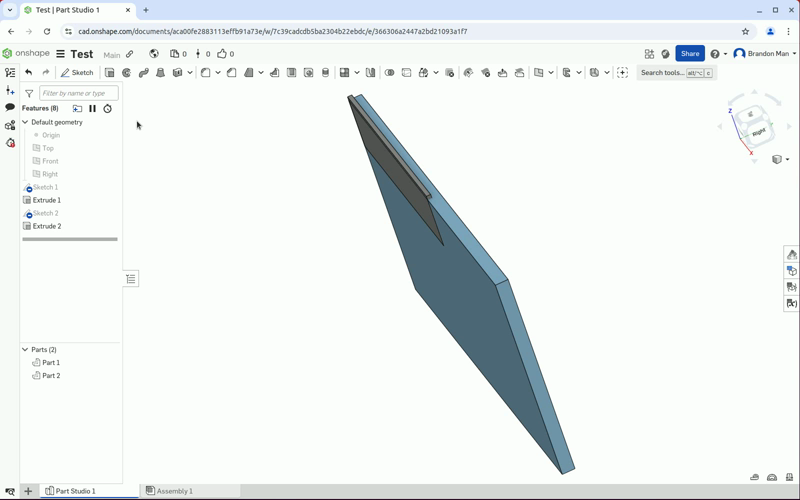
key(right, 2)
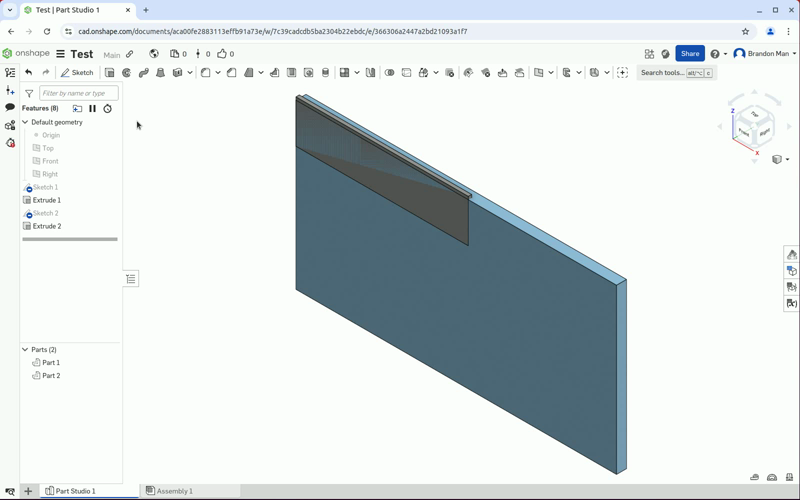
mouse_move(73, 189)
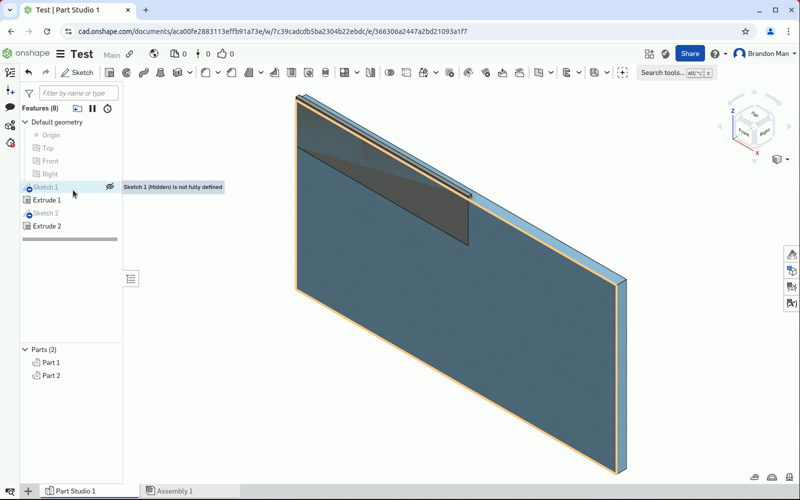
click(73, 189)